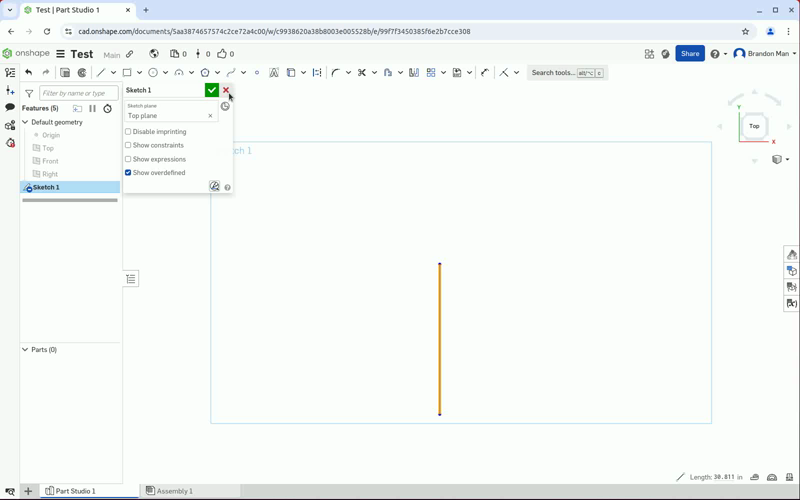
key(shift+h)
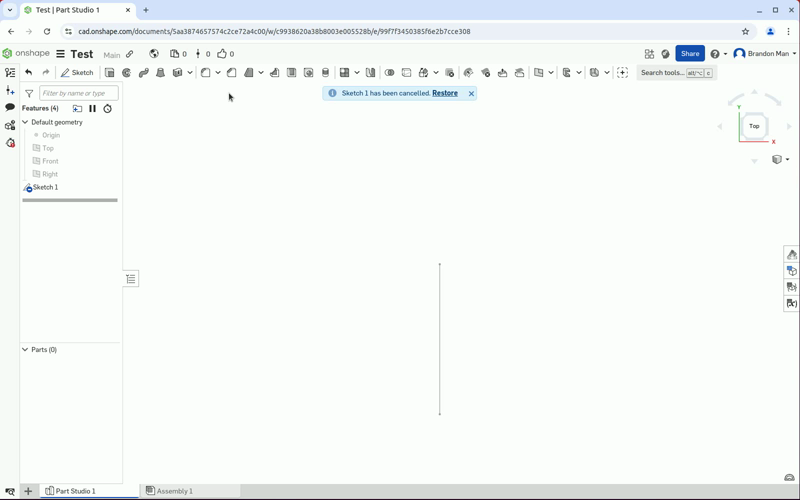
mouse_move(73, 352)
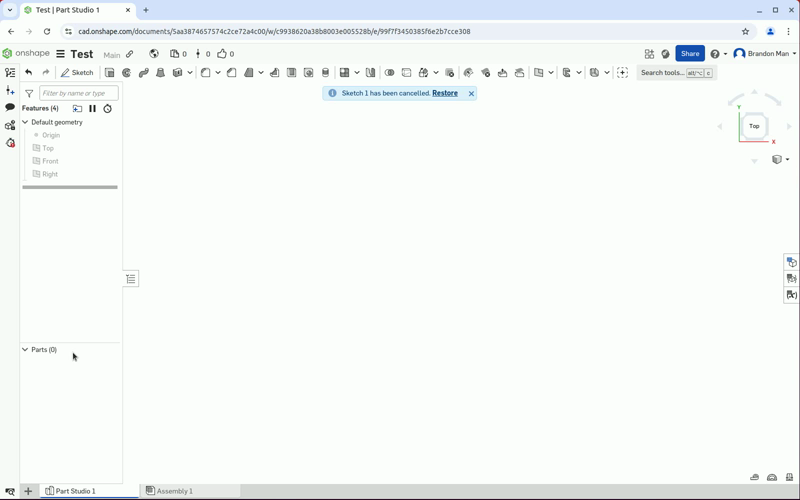
key(y)
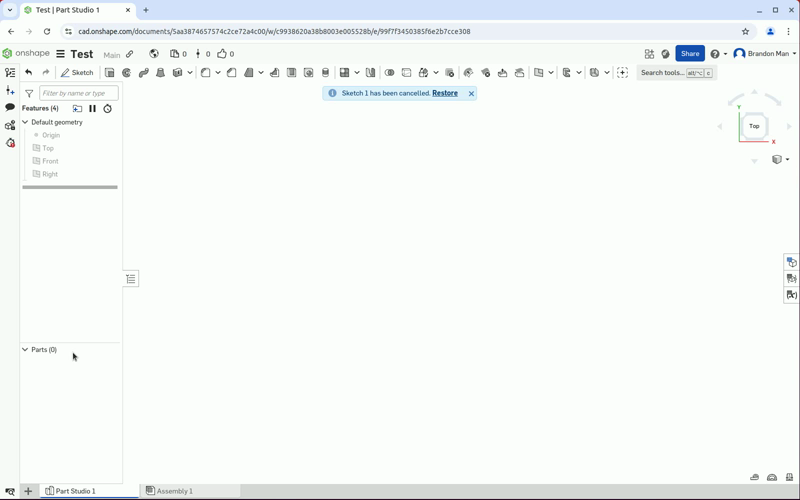
key(shift+p)
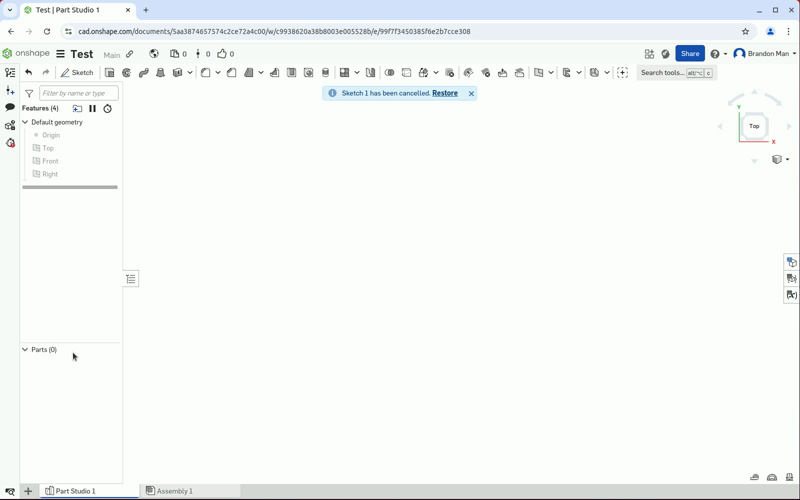
key(space)
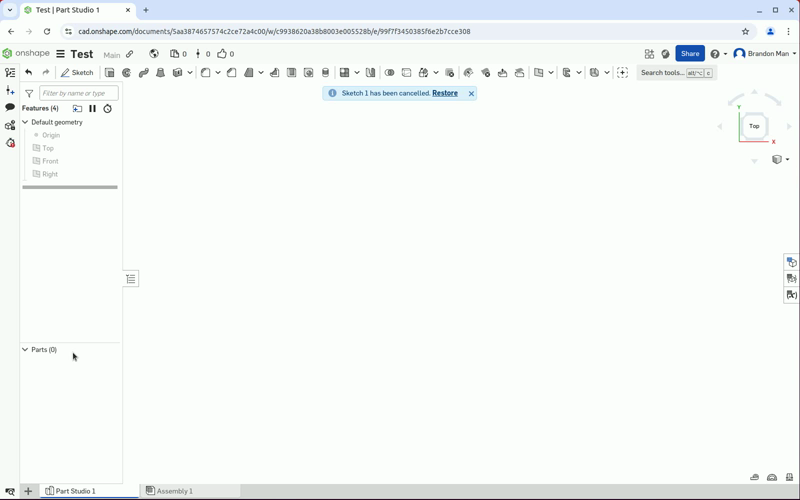
key_down(shift)
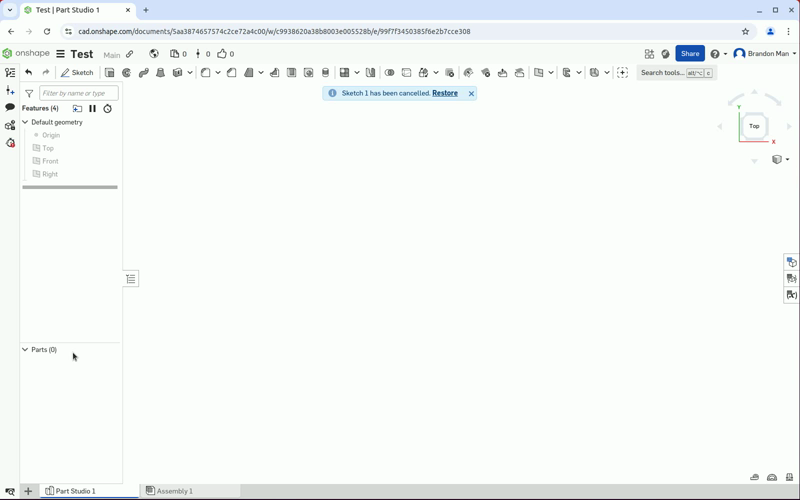
key(up)
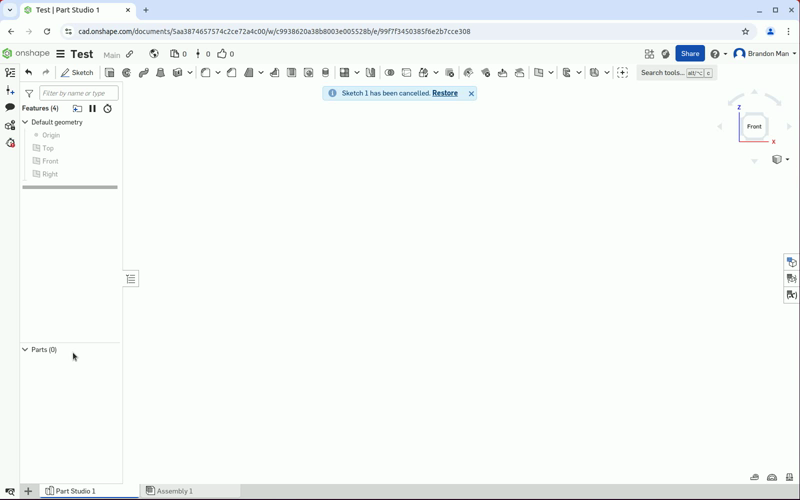
key_up(shift)
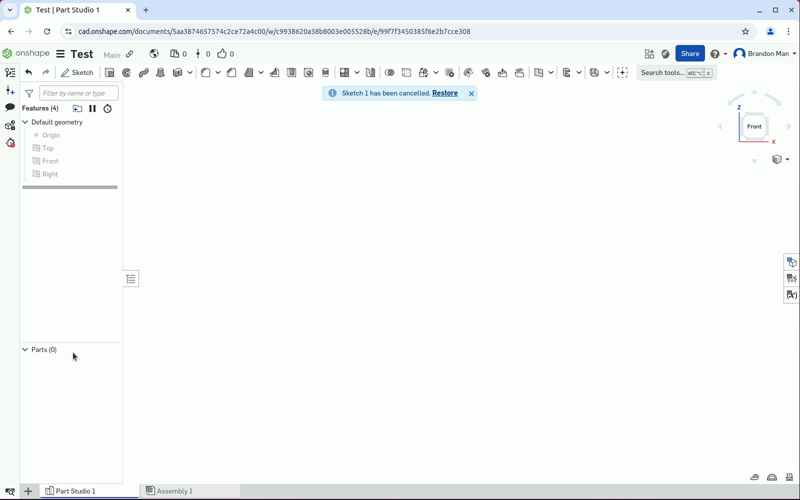
mouse_move(73, 352)
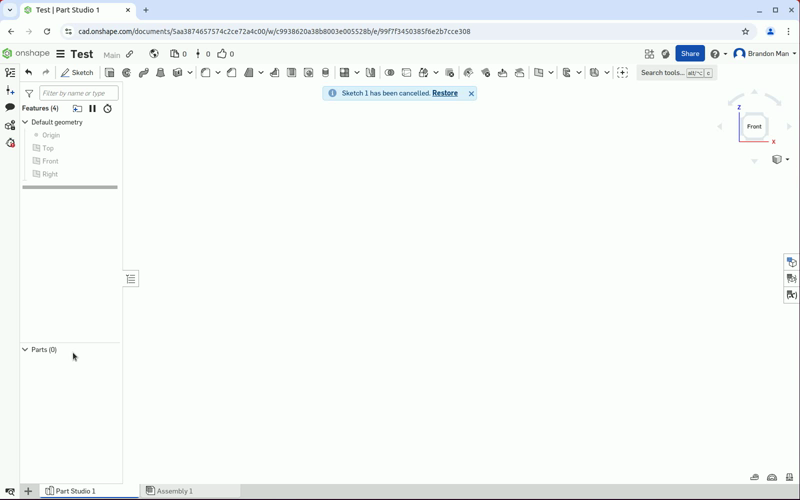
key(shift+y)
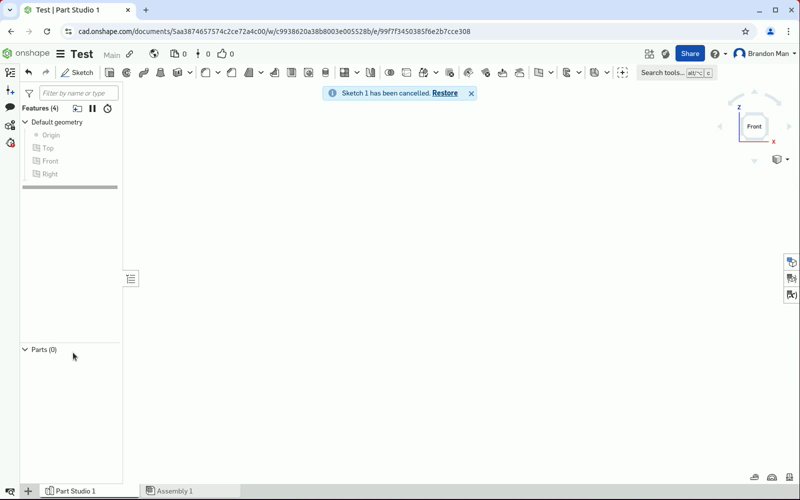
key(shift+s)
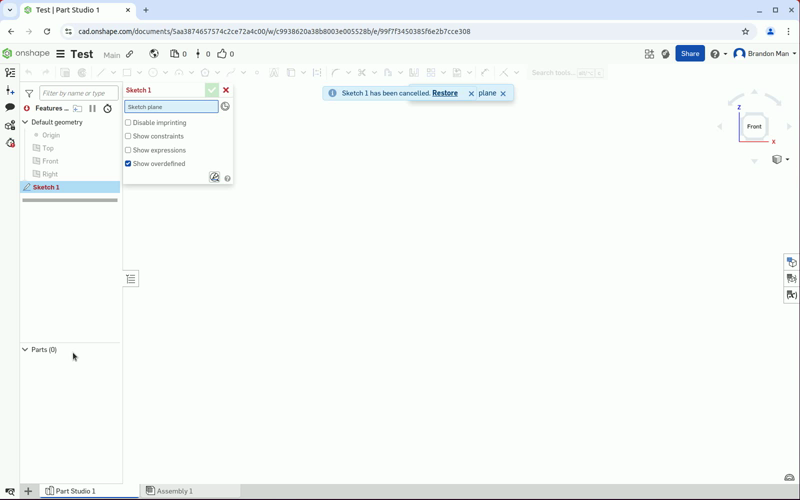
mouse_move(73, 163)
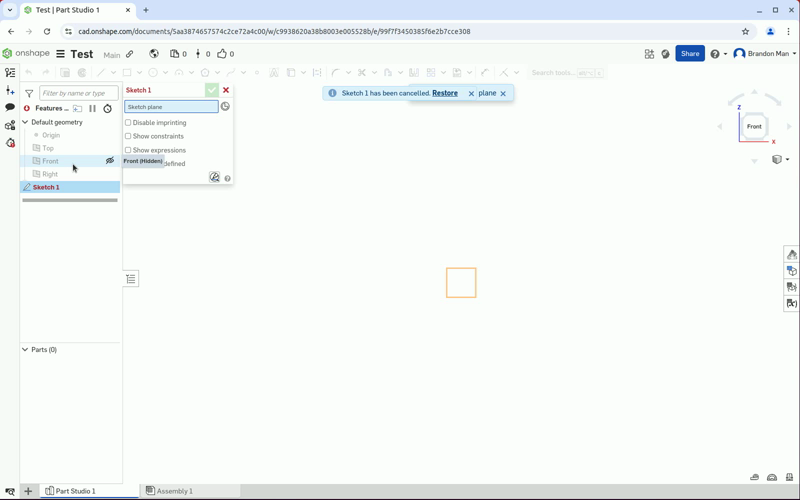
click(73, 163)
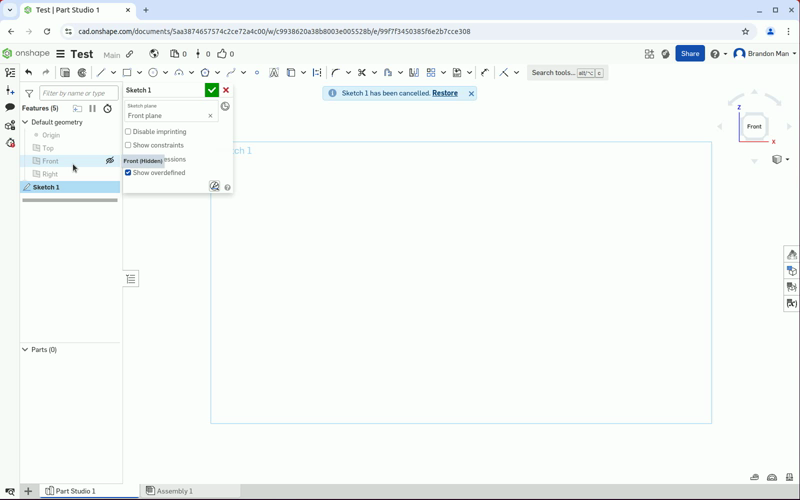
mouse_move(73, 352)
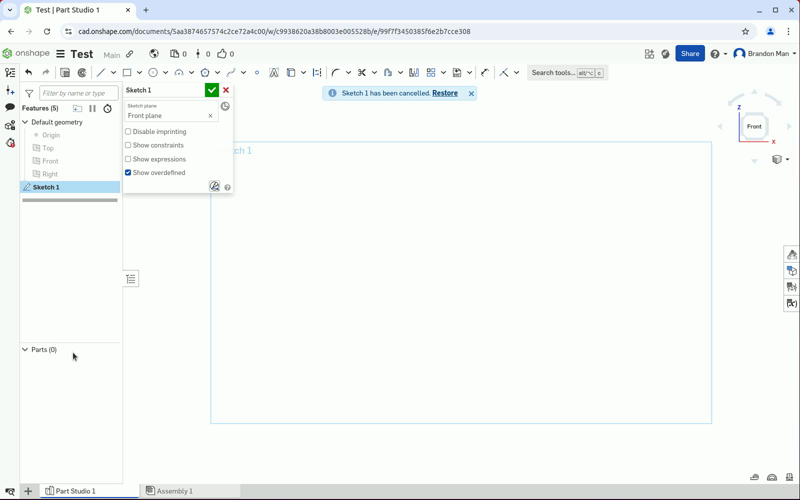
key(y)
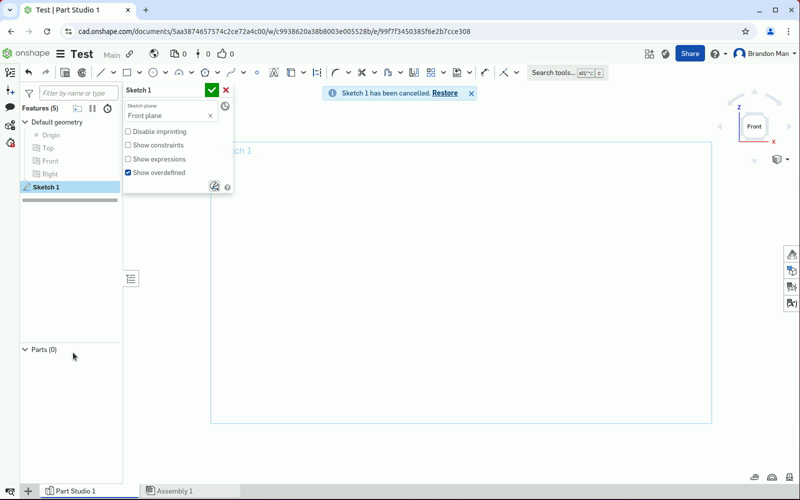
key(l)
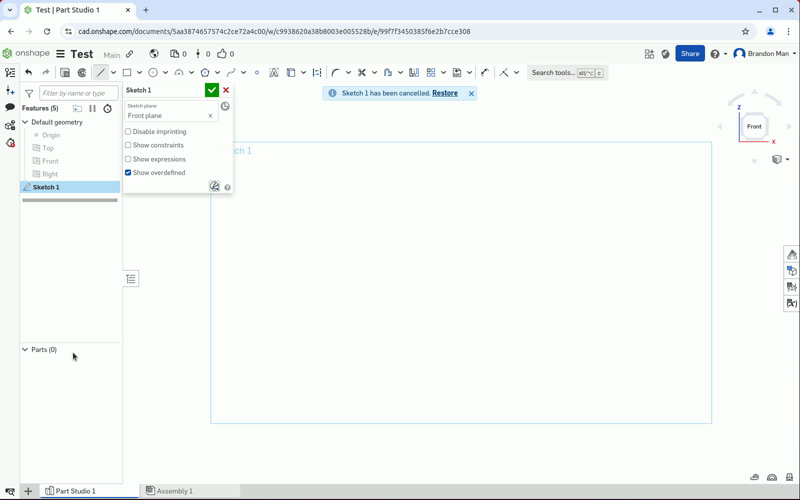
key_down(shift)
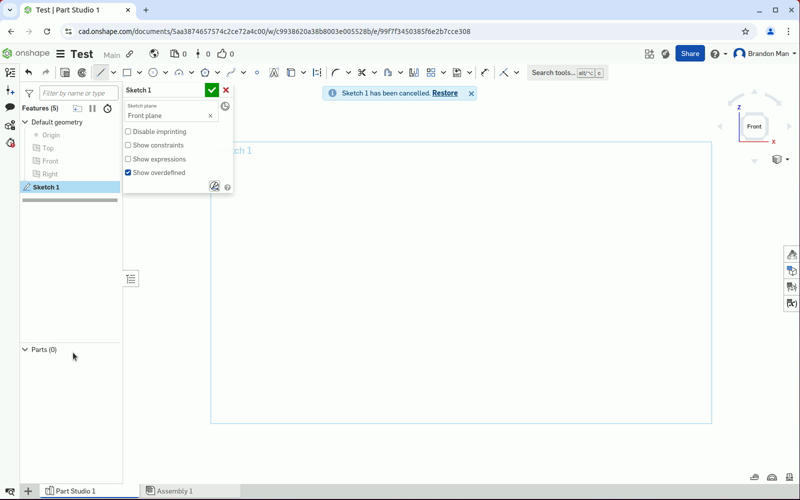
mouse_move(348, 282)
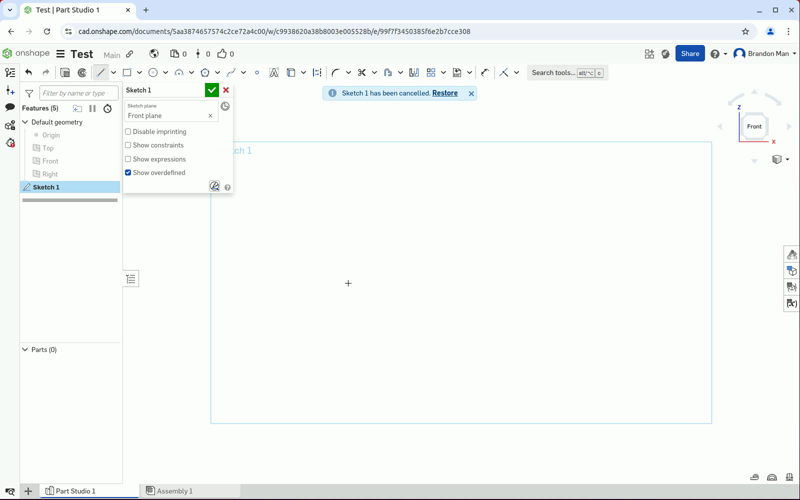
click(348, 282)
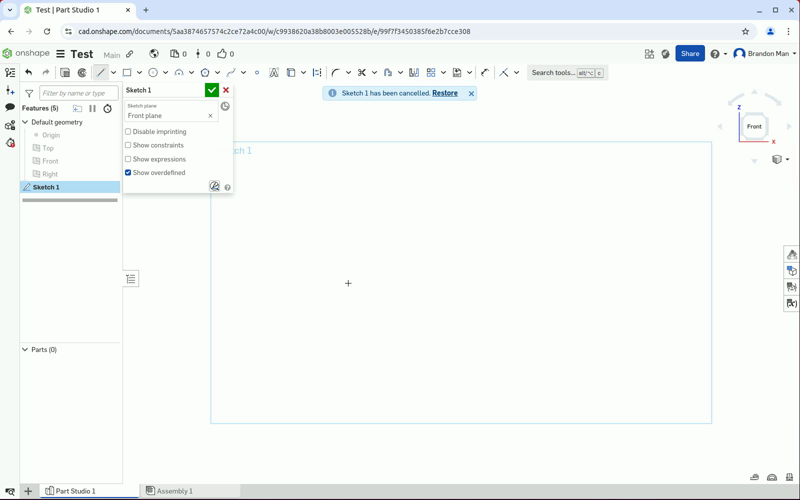
key_up(shift)
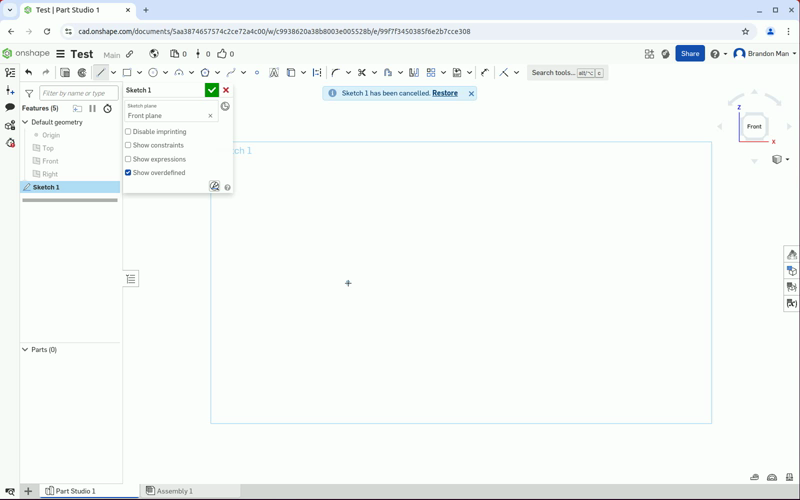
key_down(shift)
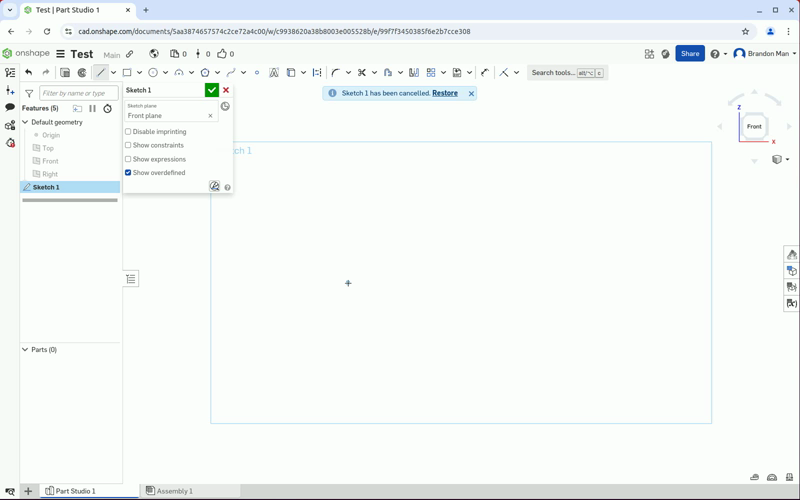
mouse_move(404, 379)
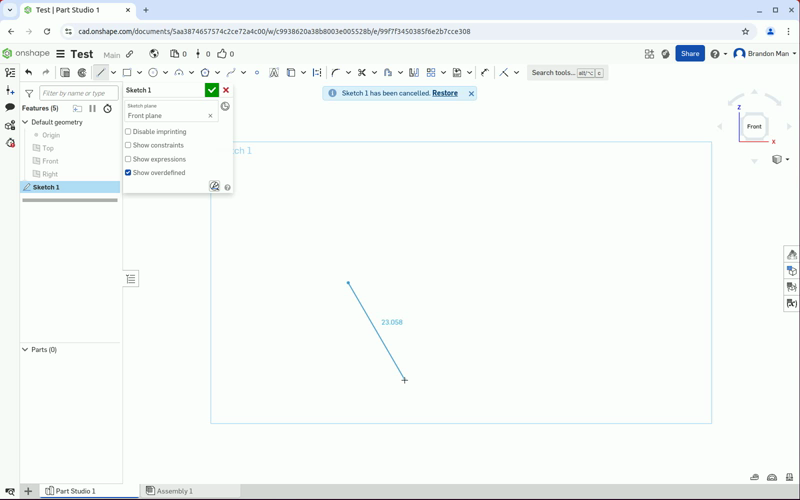
click(404, 379)
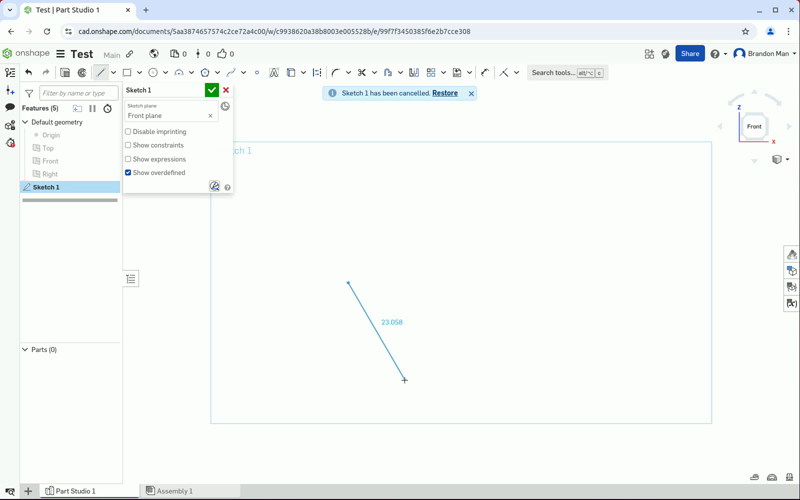
key_up(shift)
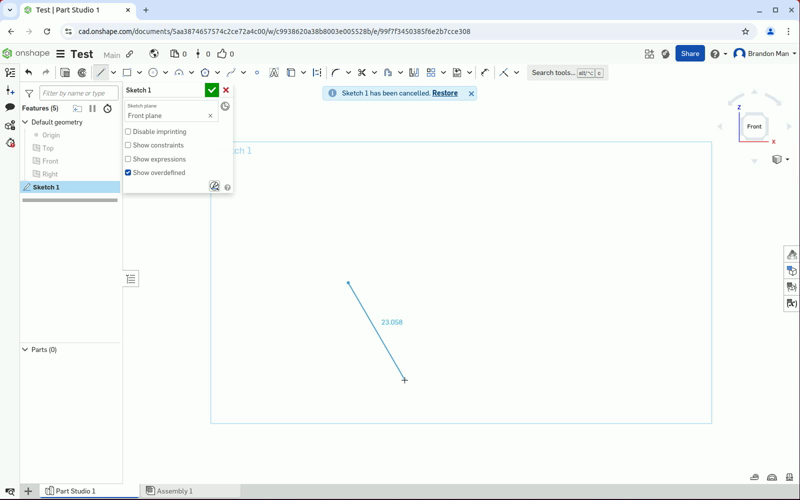
key_down(shift)
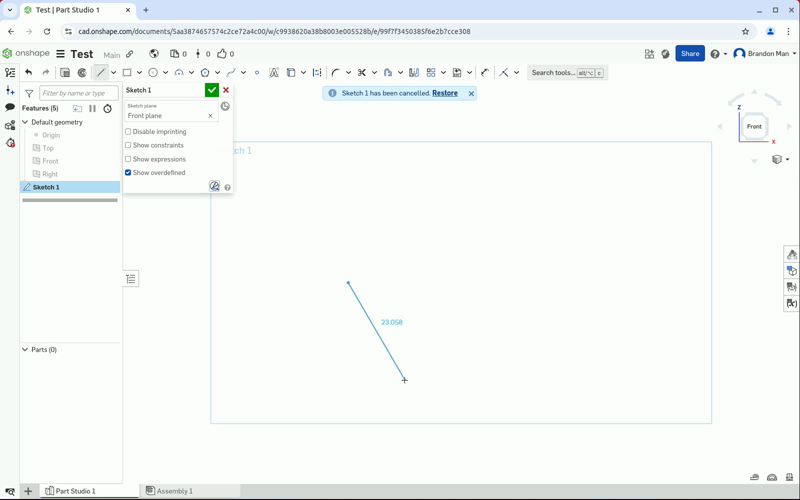
mouse_move(515, 379)
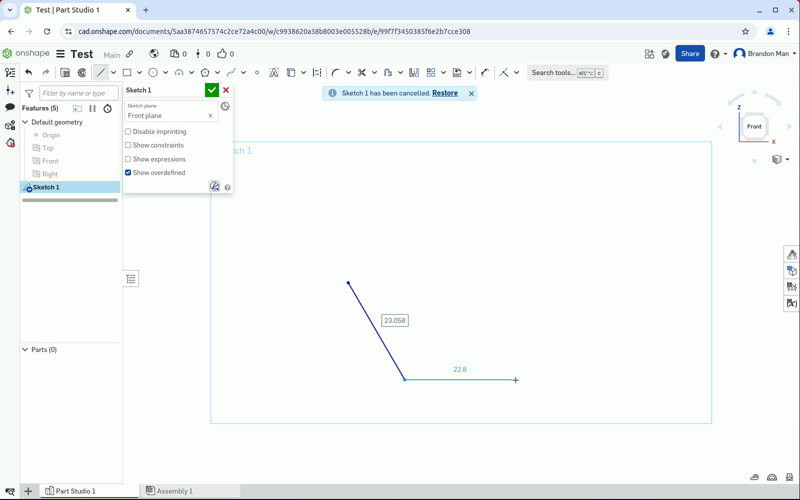
click(515, 379)
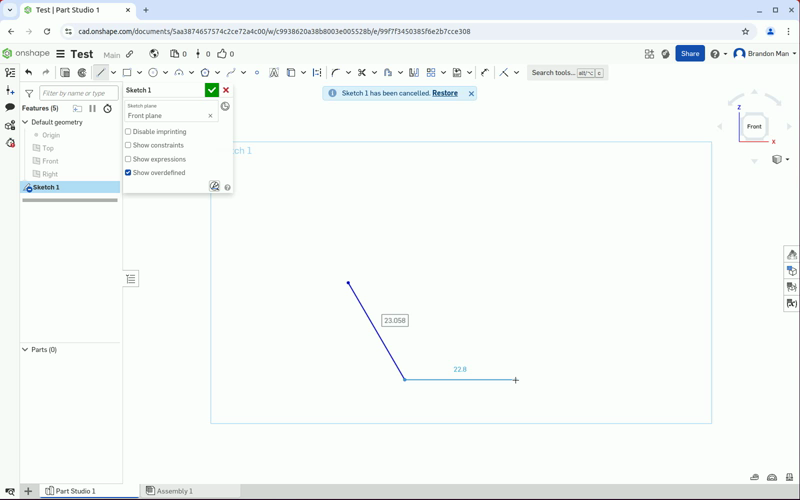
key_up(shift)
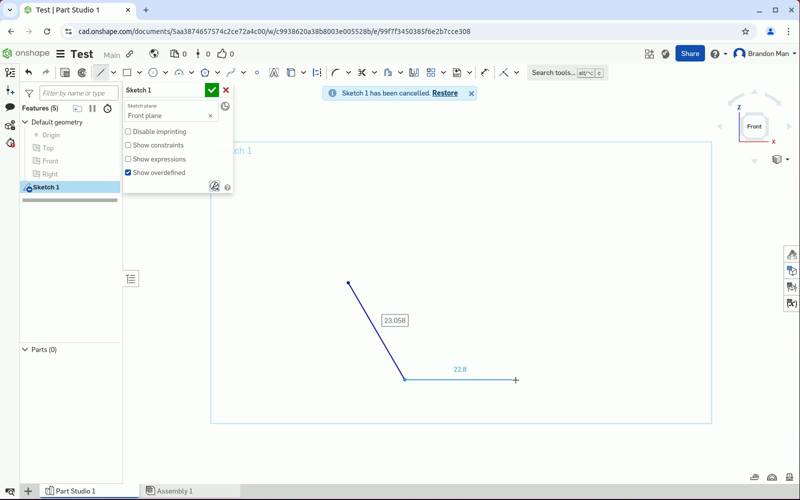
key_down(shift)
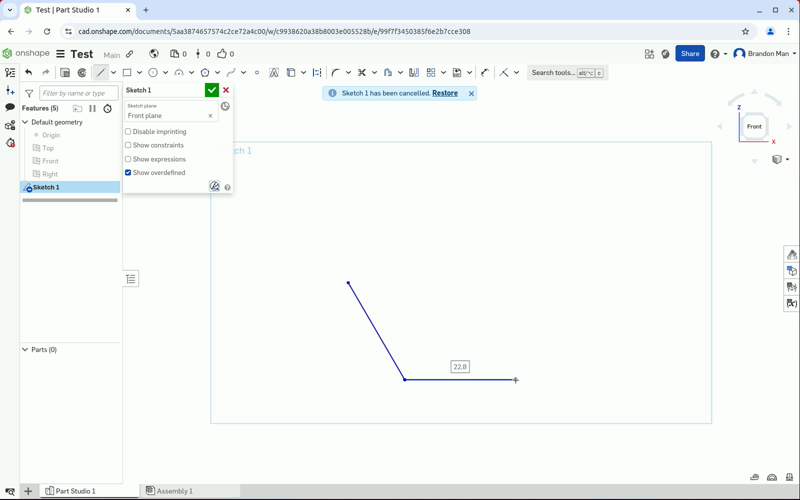
mouse_move(572, 282)
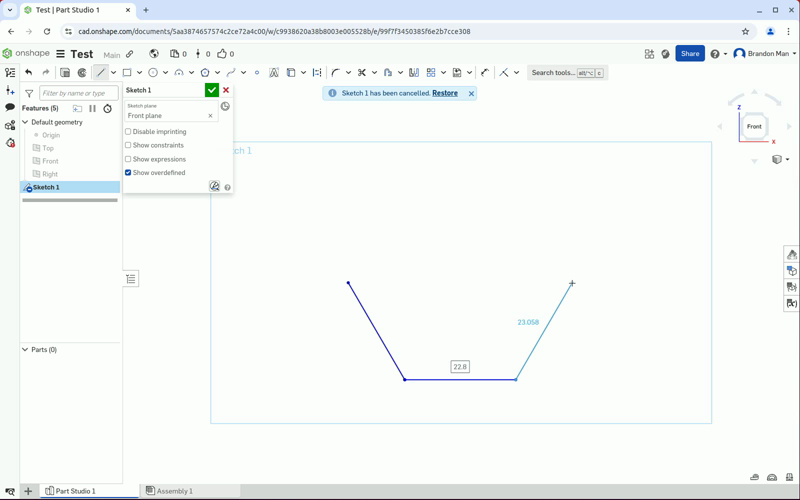
click(572, 282)
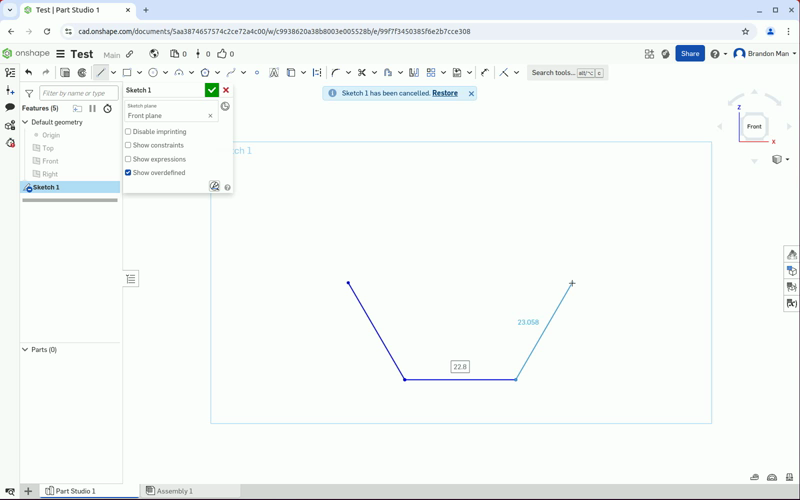
key_up(shift)
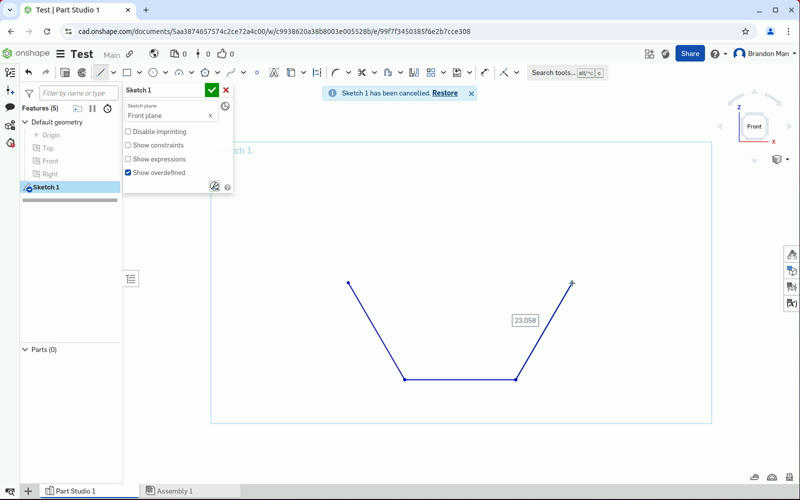
key_down(shift)
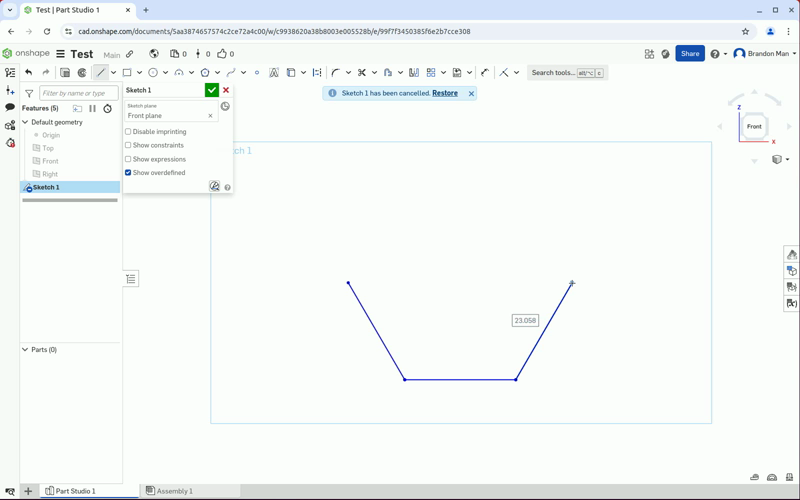
mouse_move(515, 186)
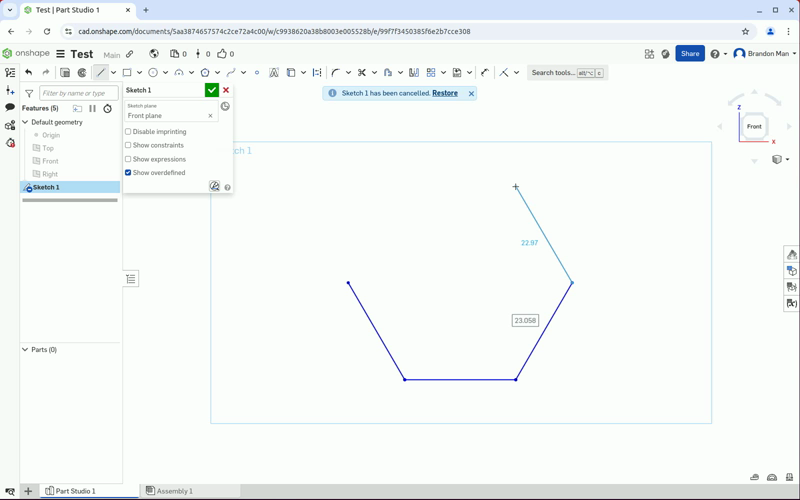
click(515, 186)
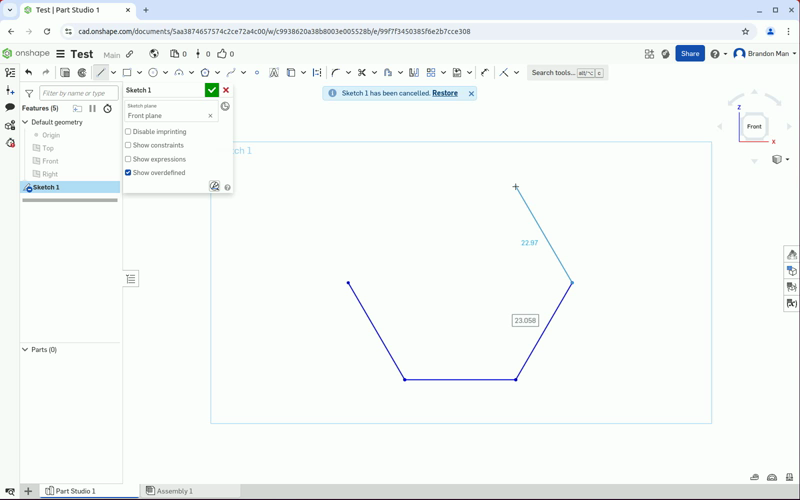
key_up(shift)
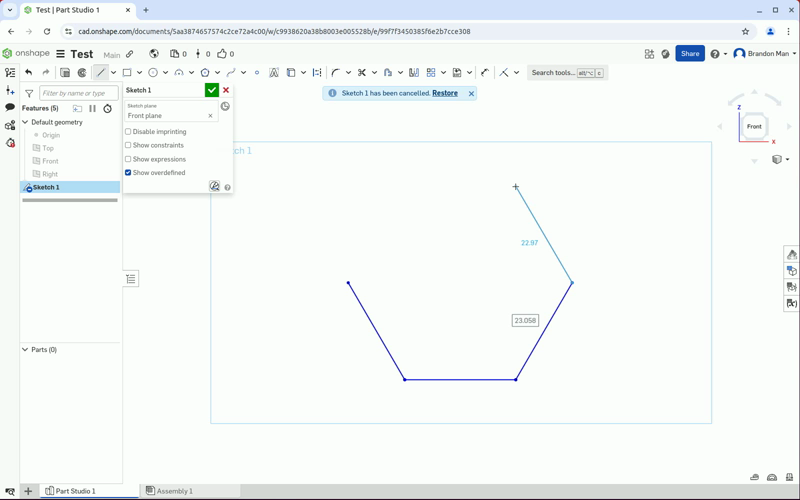
key_down(shift)
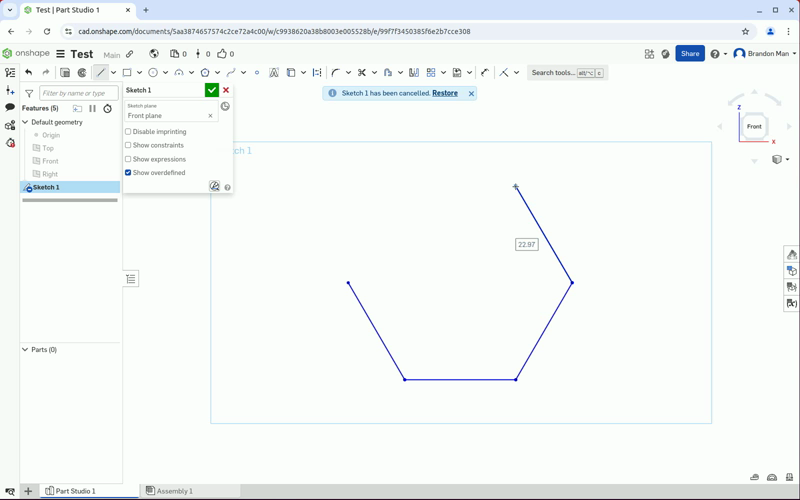
mouse_move(404, 186)
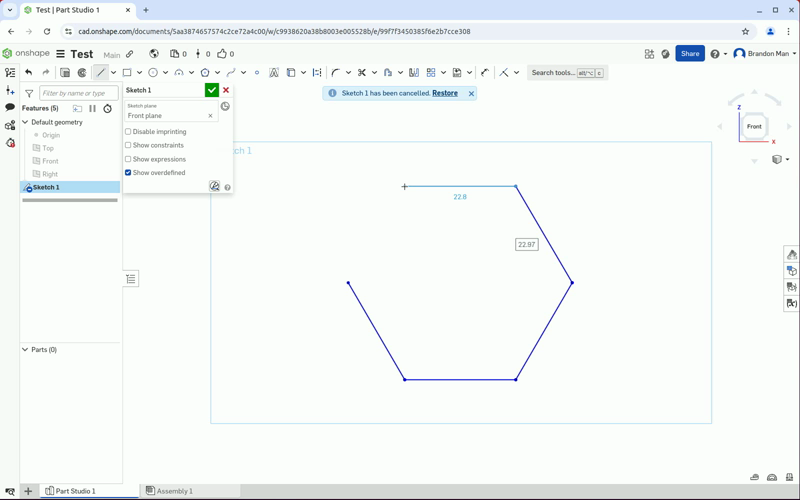
click(404, 186)
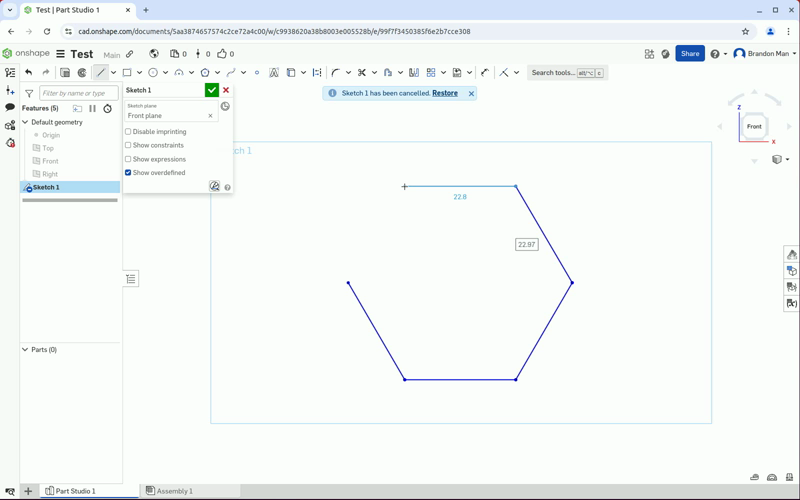
key_up(shift)
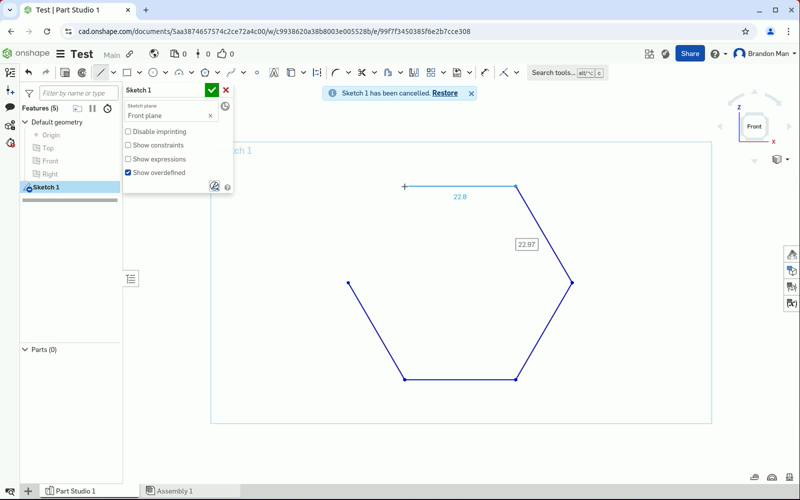
key_down(shift)
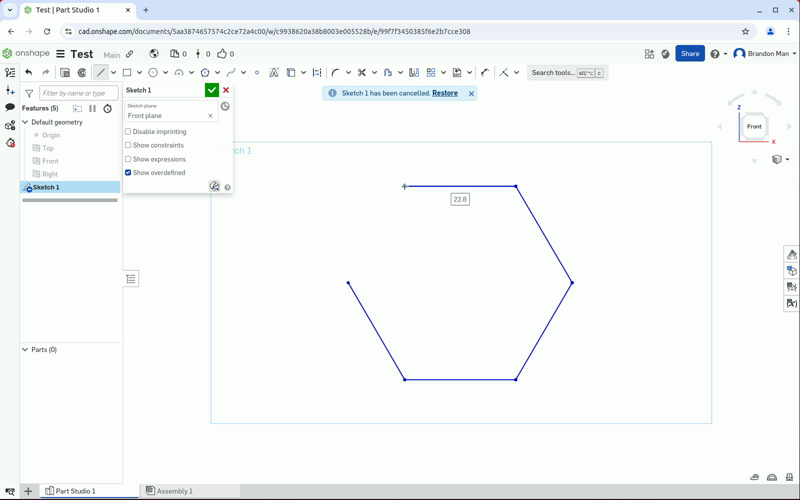
mouse_move(348, 282)
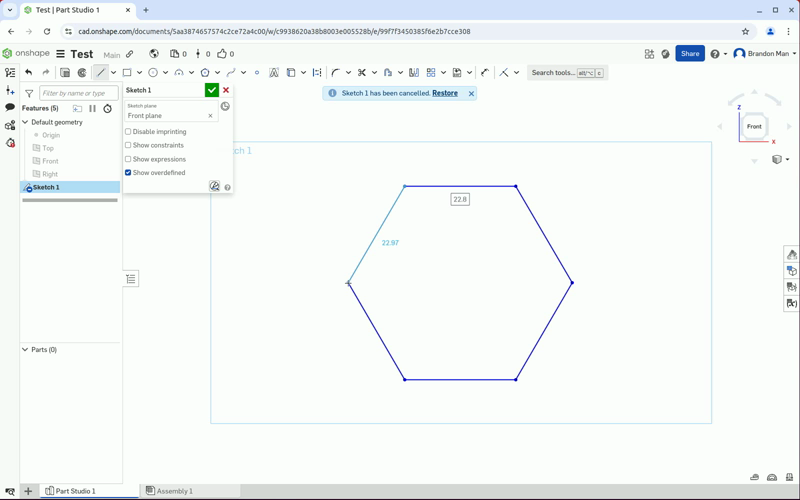
key_up(shift)
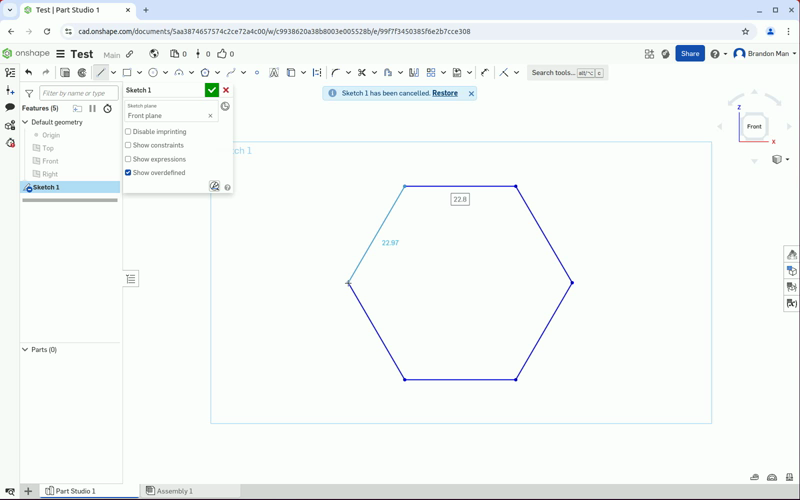
click(348, 282)
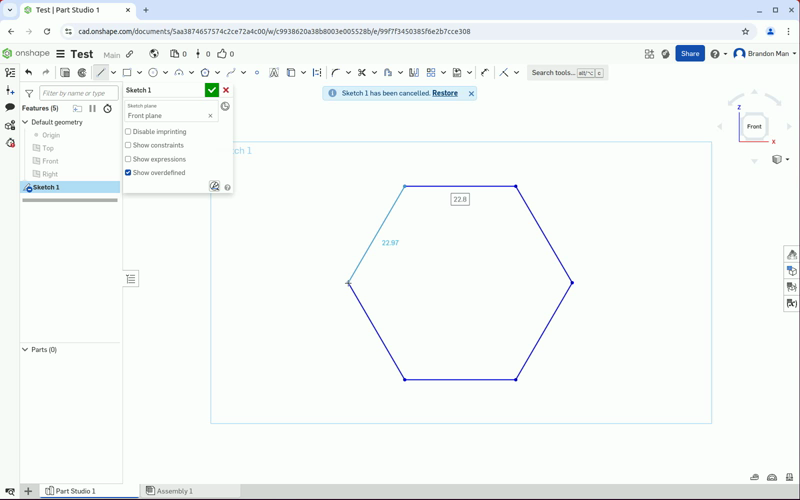
key(esc)
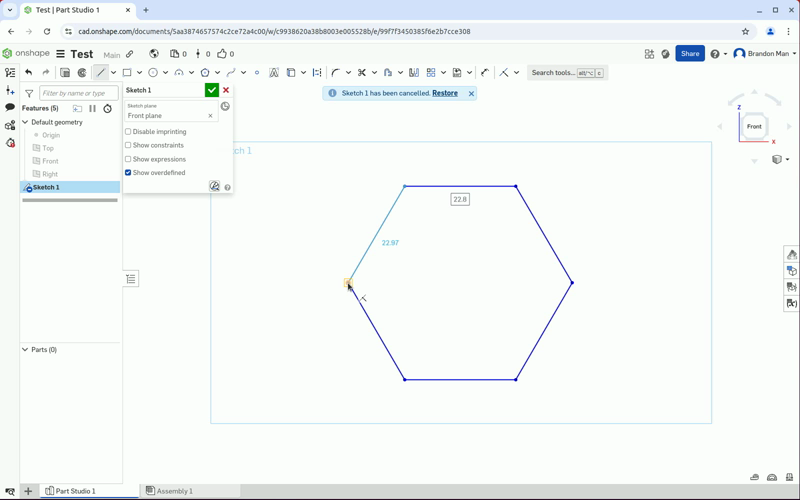
mouse_move(500, 301)
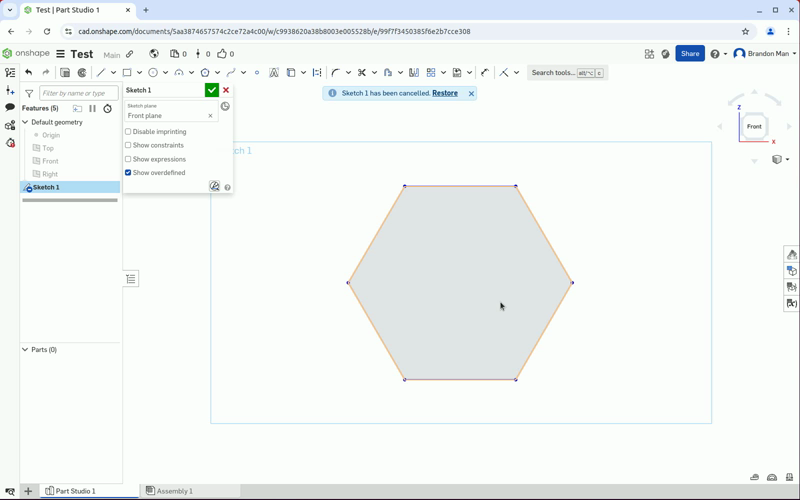
click(500, 301)
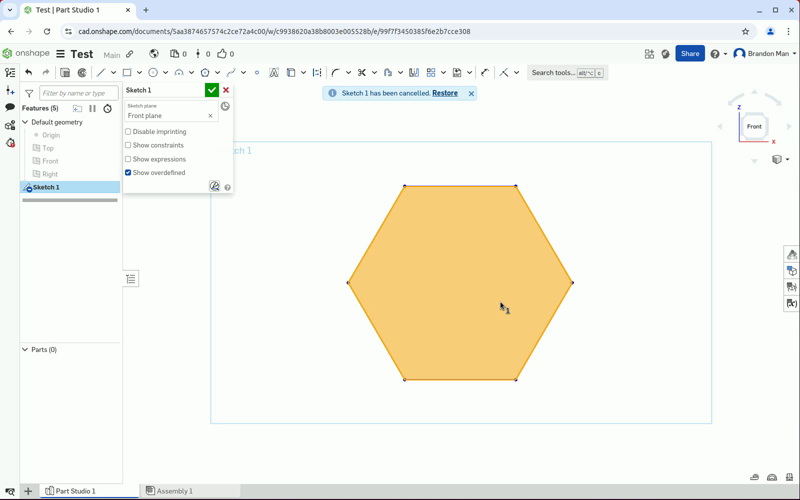
mouse_move(73, 352)
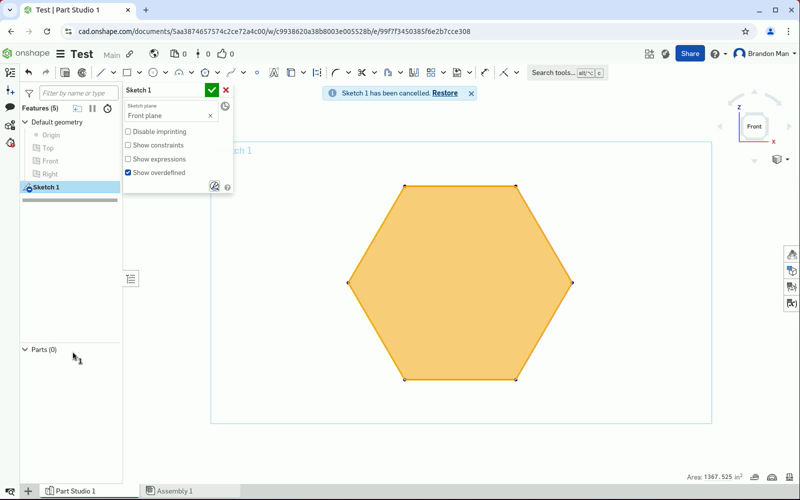
key(shift+y)
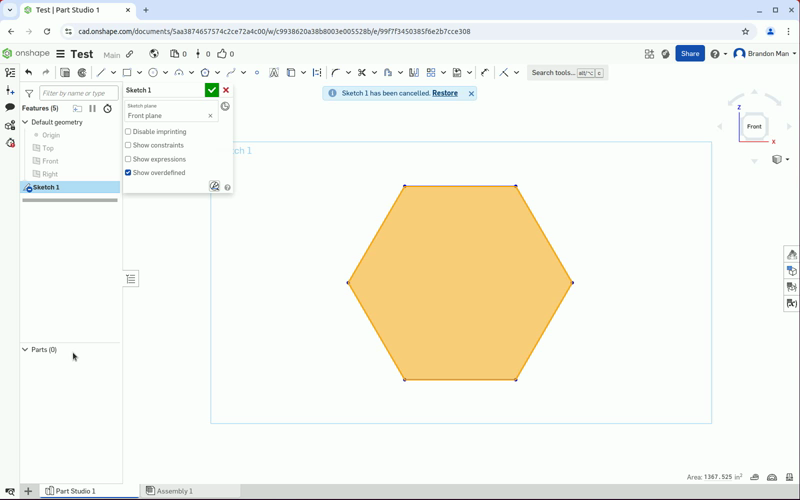
key(shift+e)
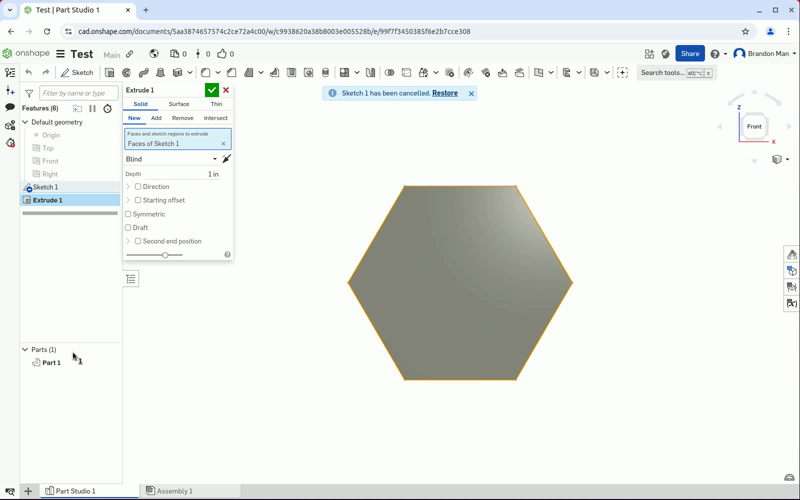
mouse_move(143, 106)
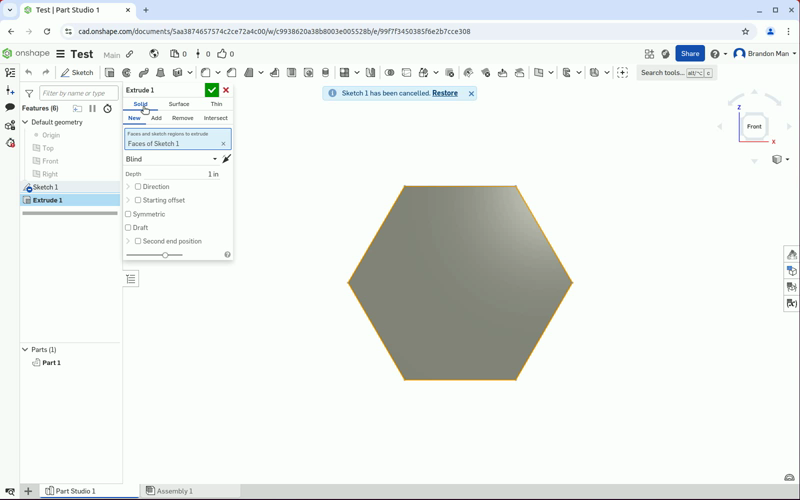
click(143, 106)
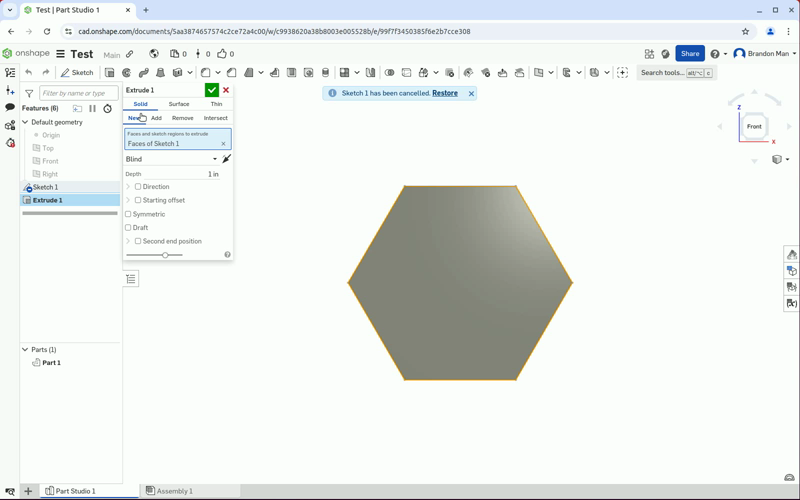
mouse_move(137, 120)
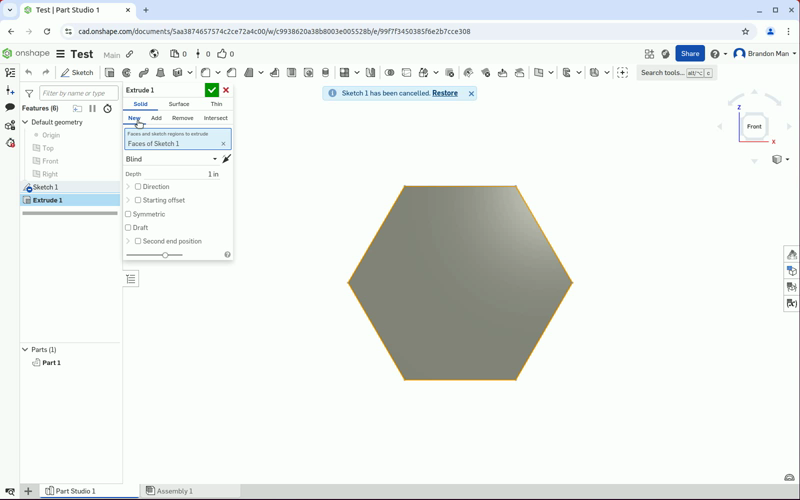
click(137, 120)
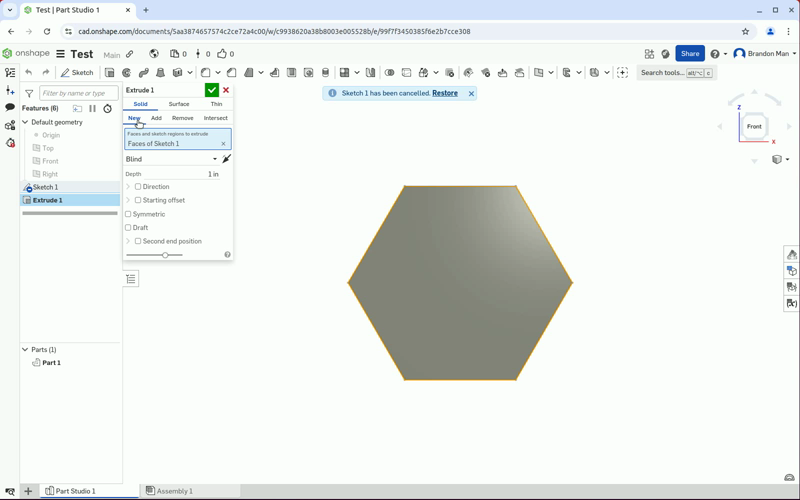
key(tab, 4)
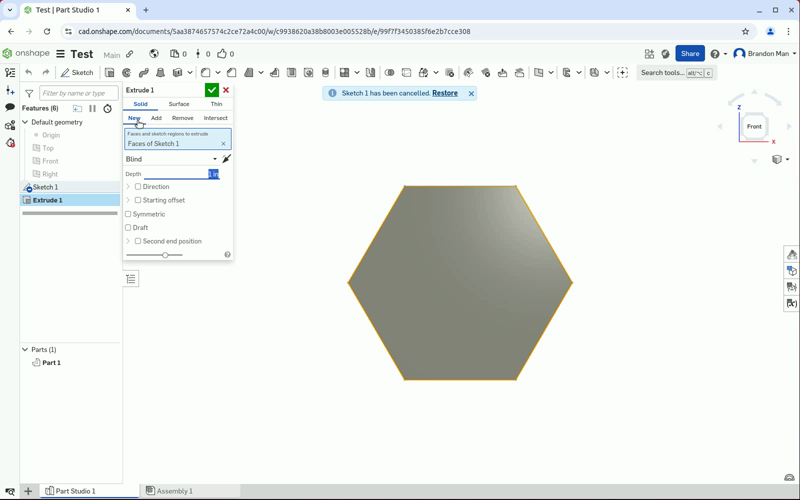
text(8.906)
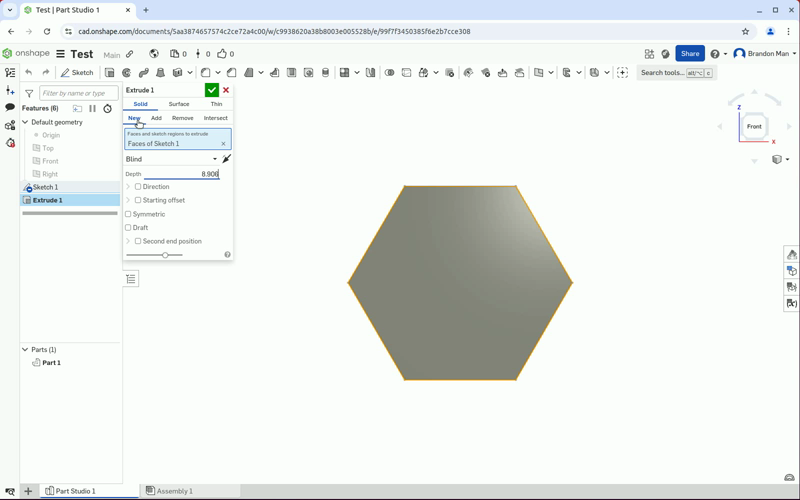
key(enter)
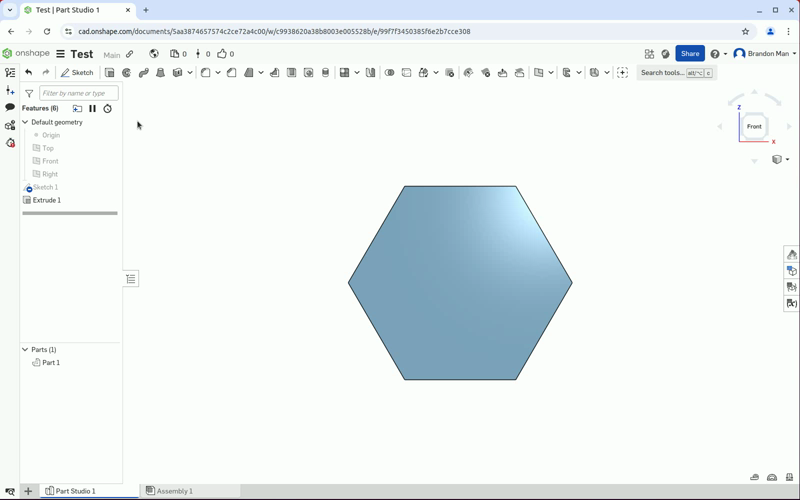
key(shift+h)
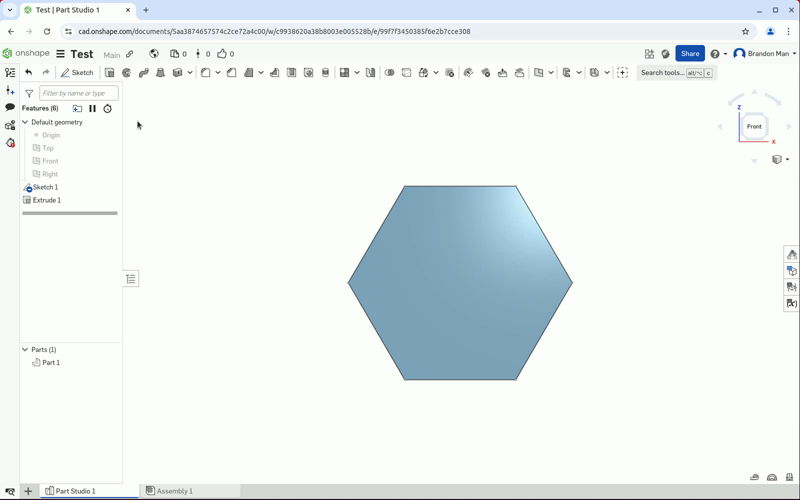
key(shift+h)
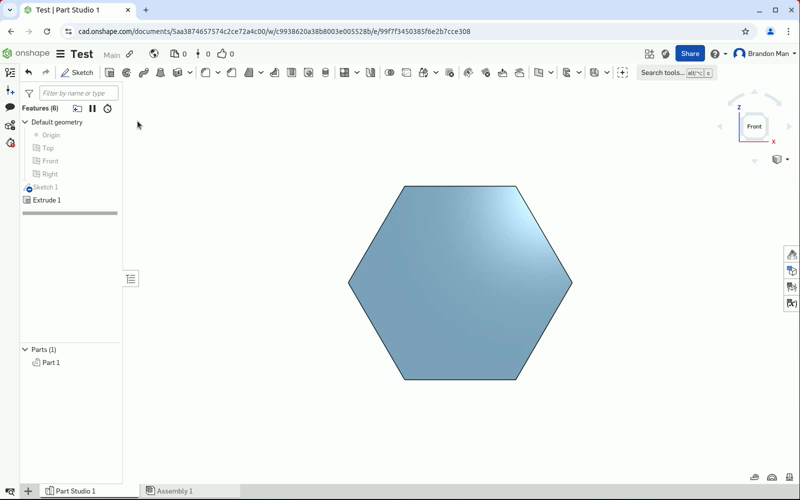
mouse_move(73, 189)
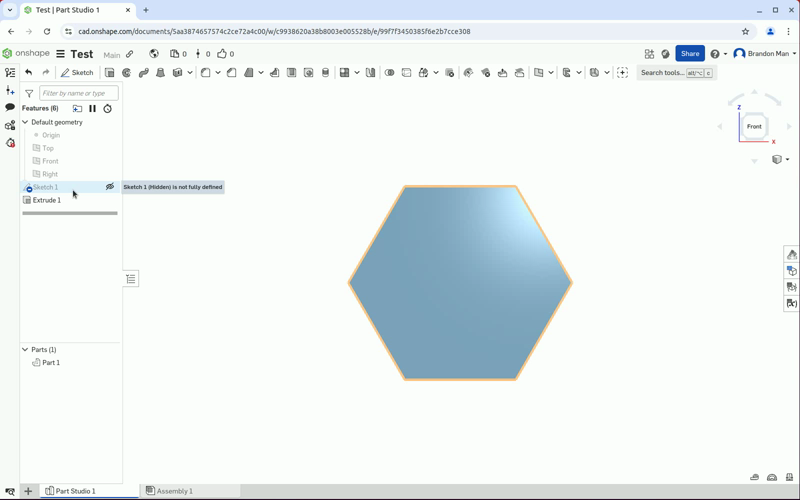
click(73, 189)
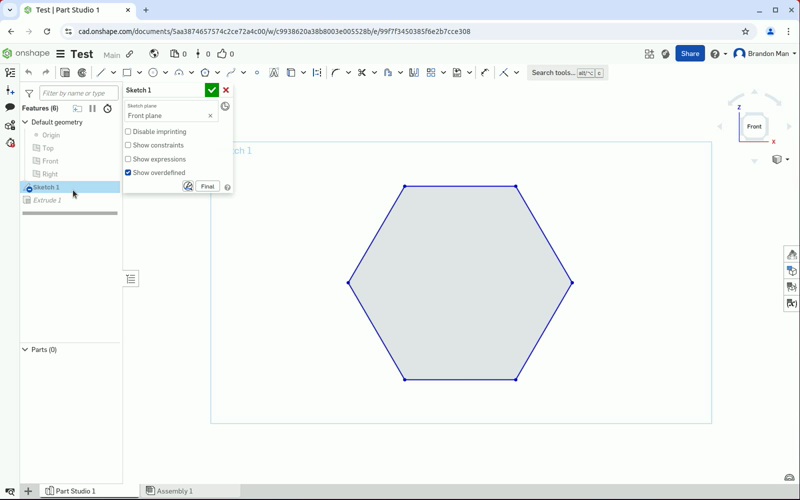
mouse_move(229, 92)
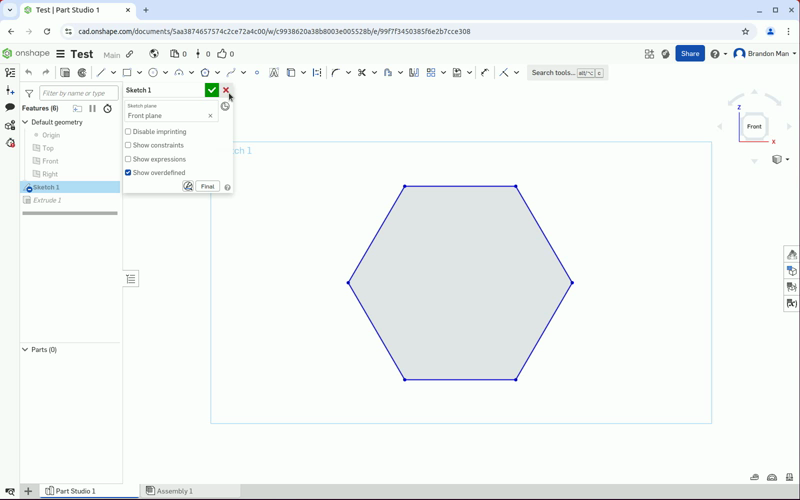
click(229, 92)
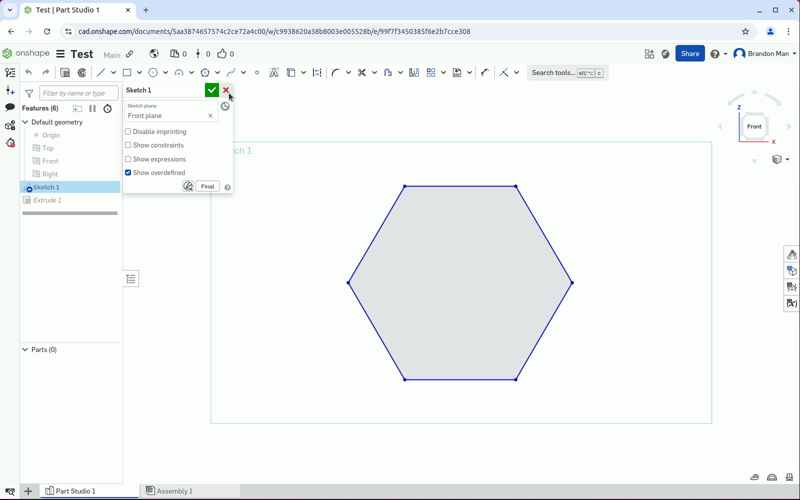
key(shift+s)
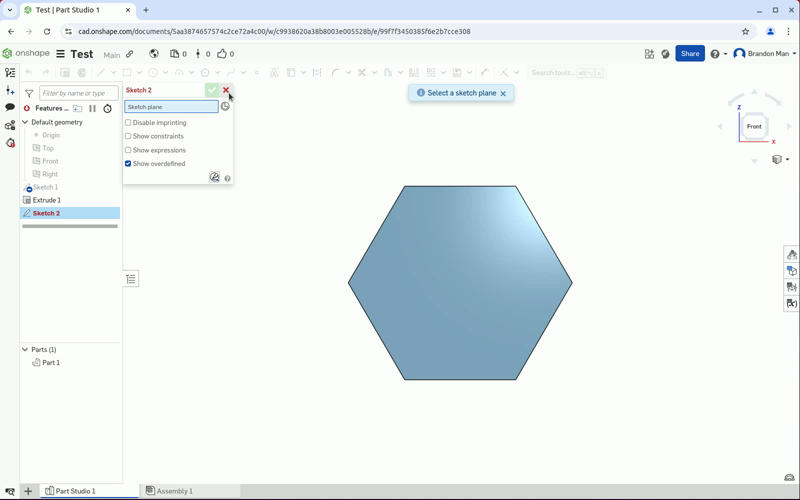
mouse_move(73, 163)
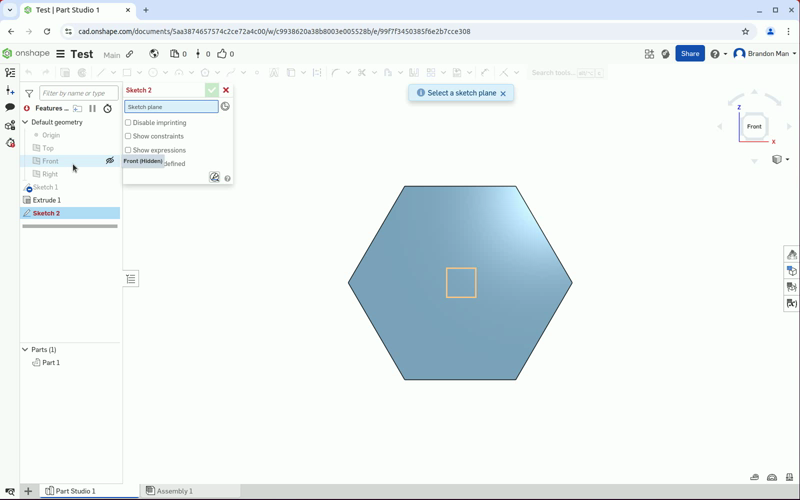
click(73, 163)
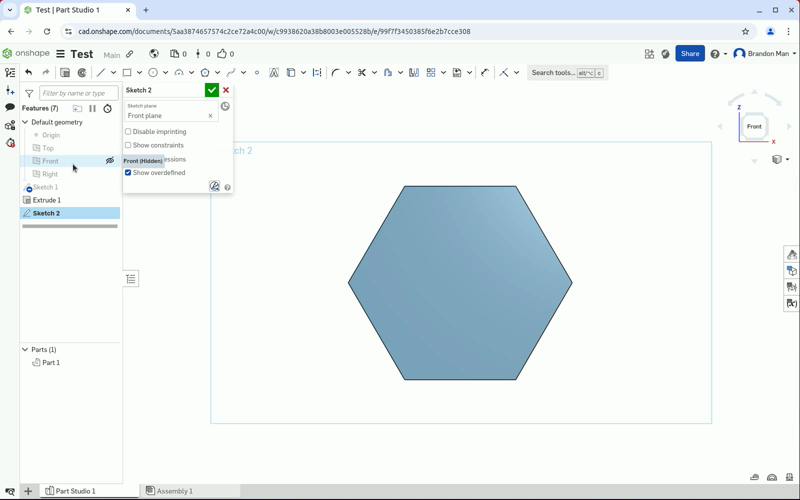
mouse_move(73, 352)
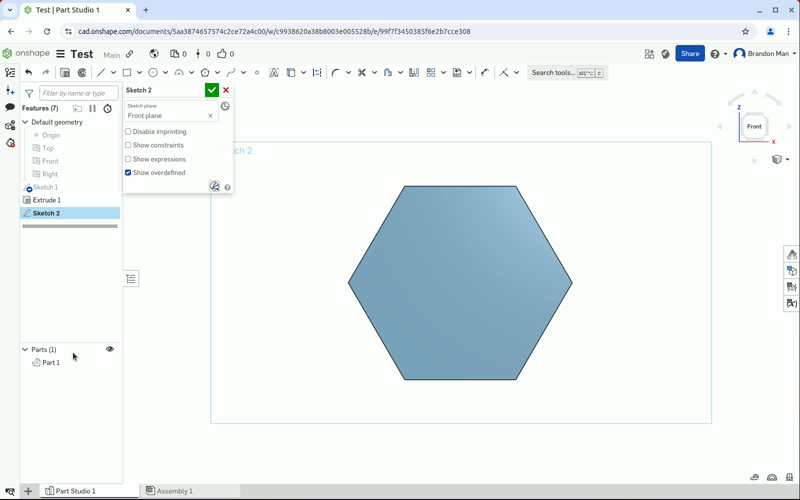
key(y)
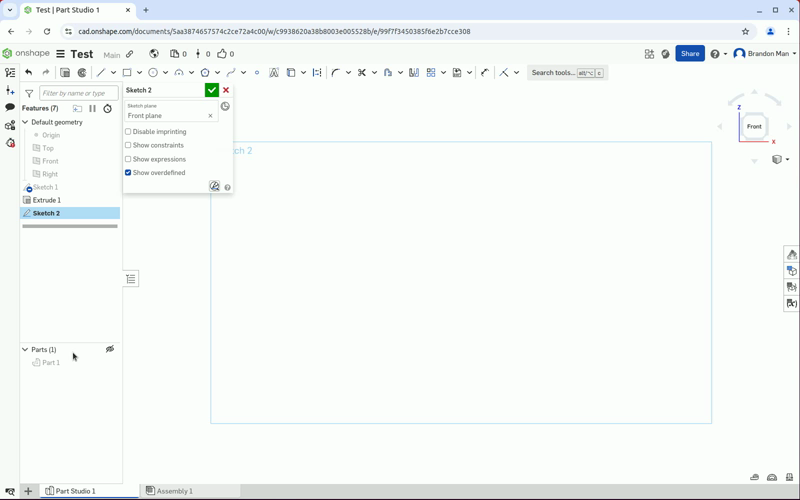
key(c)
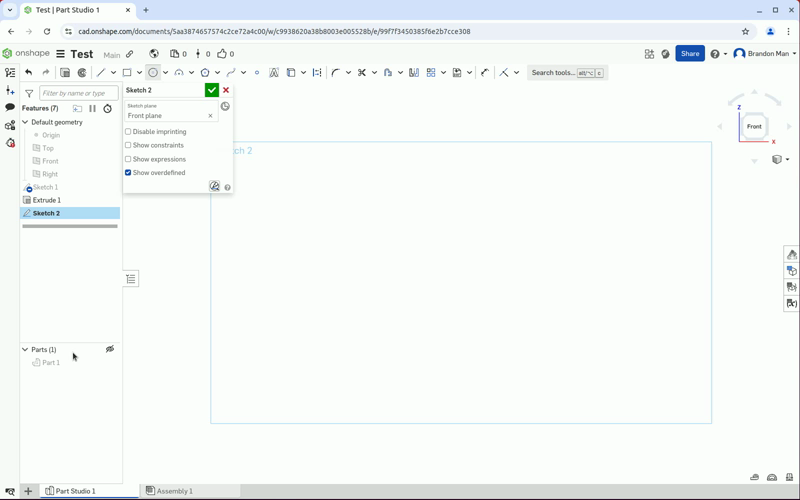
key_down(shift)
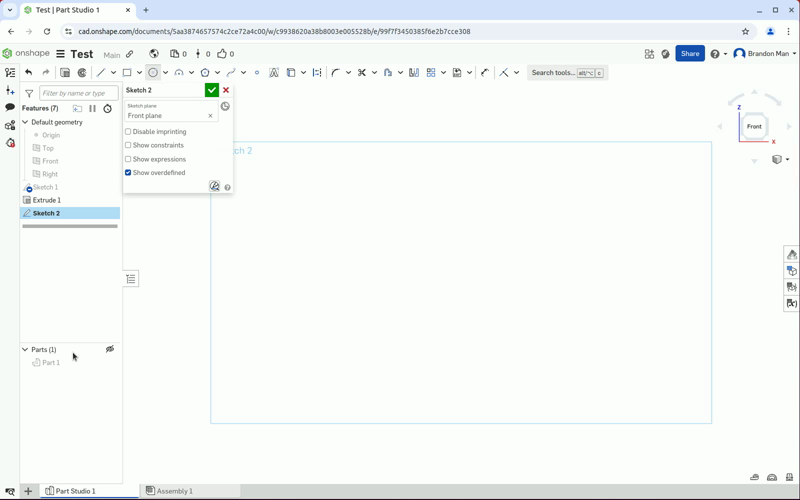
mouse_move(461, 282)
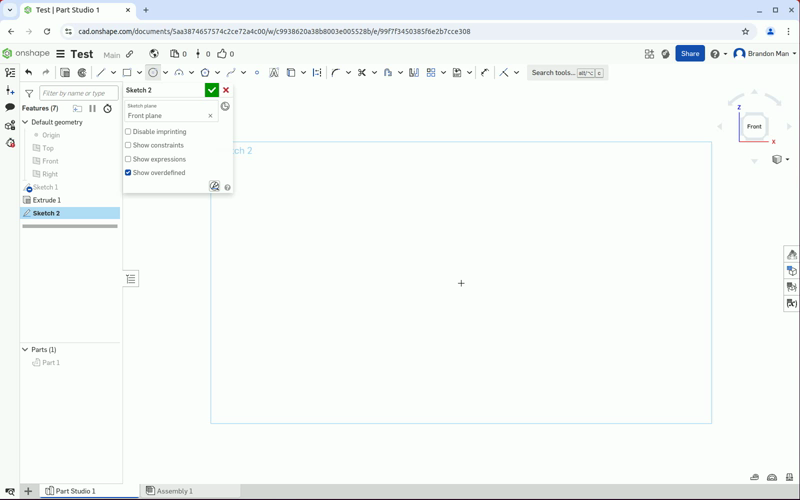
click(461, 282)
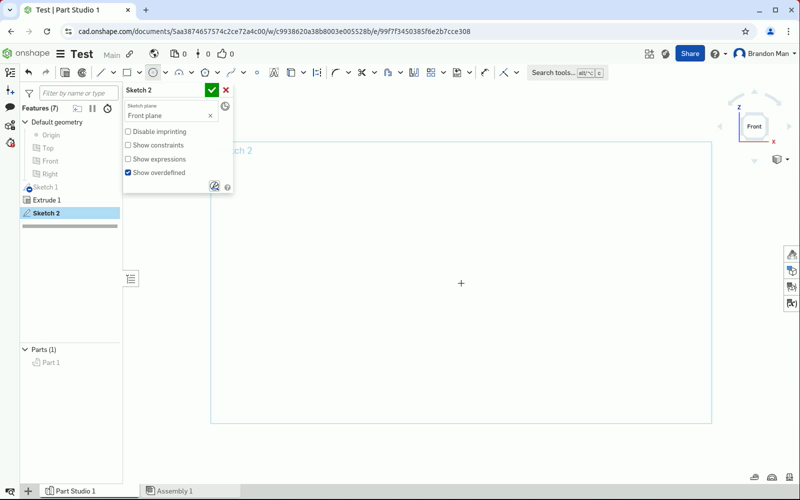
key_up(shift)
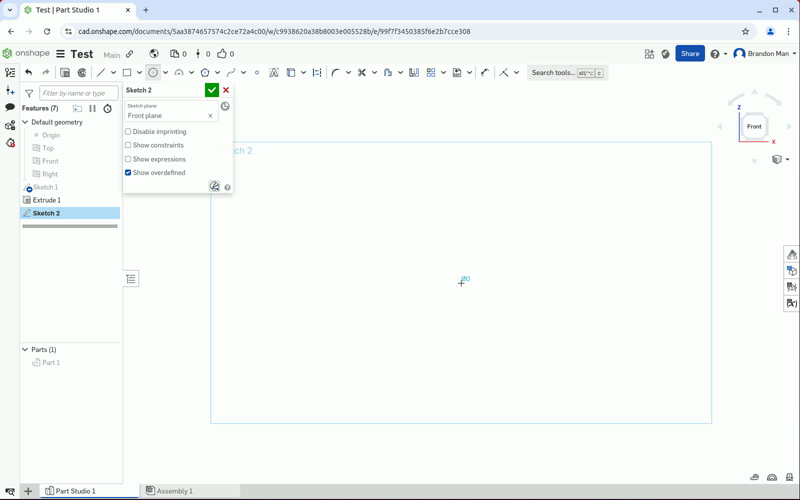
mouse_move(549, 282)
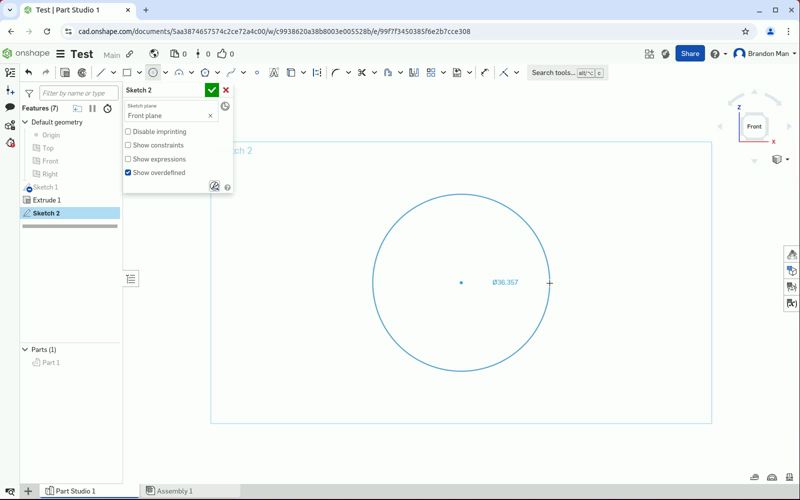
click(549, 282)
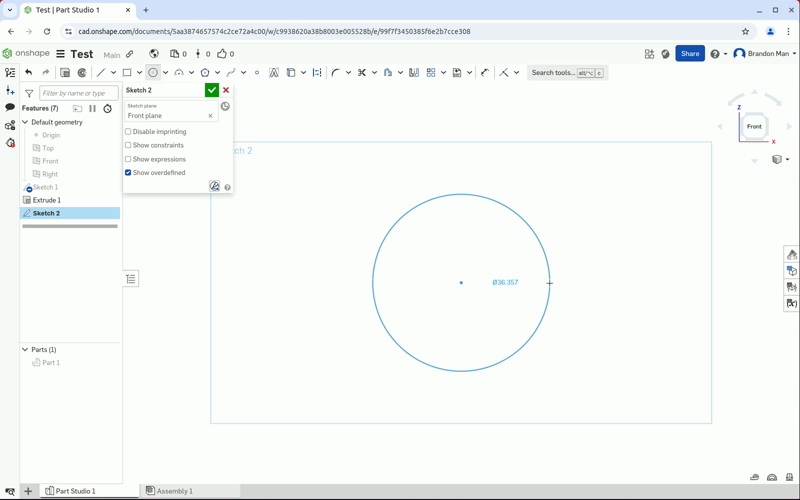
key(esc)
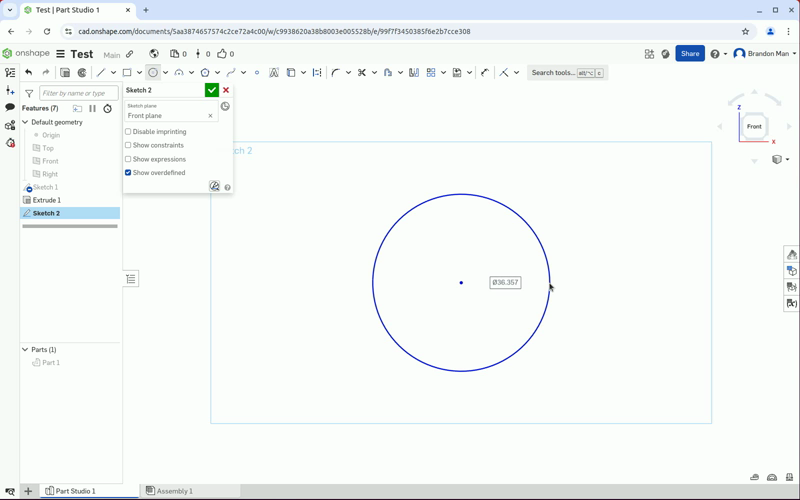
mouse_move(454, 348)
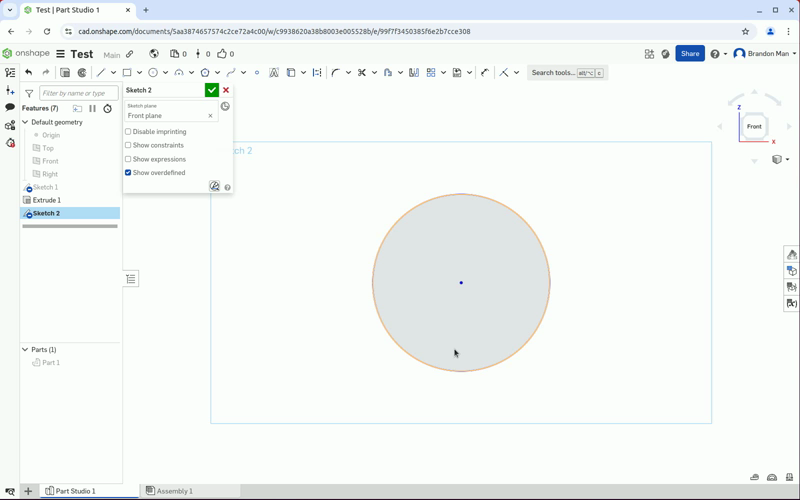
click(454, 348)
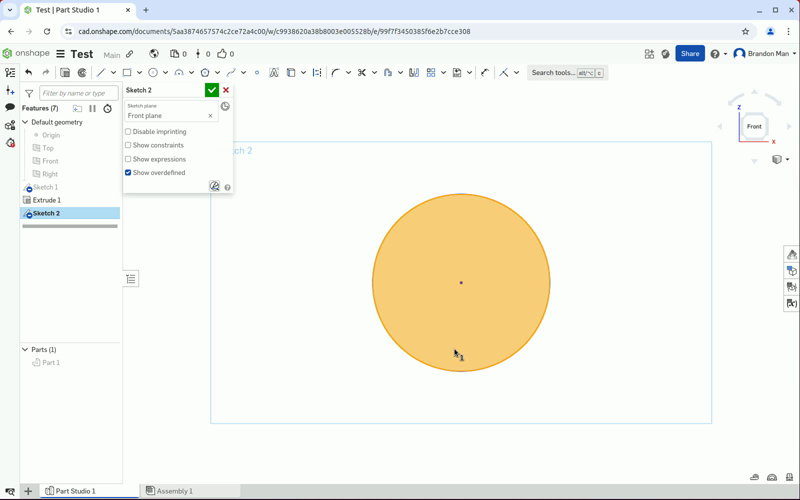
mouse_move(73, 352)
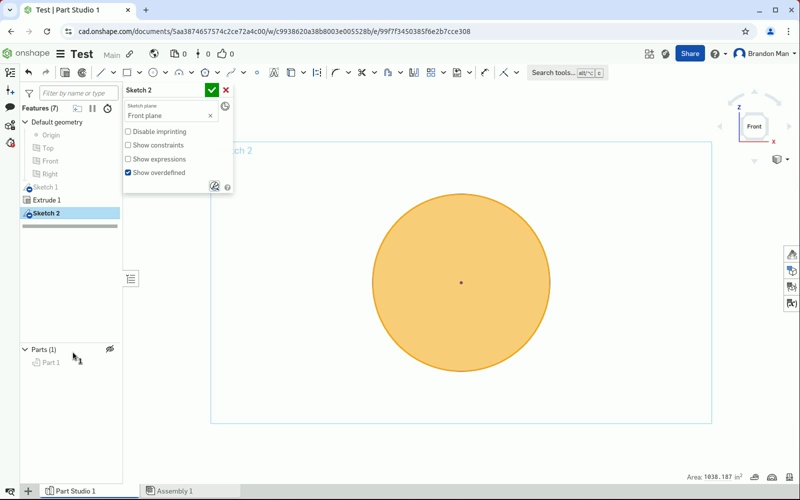
key(shift+y)
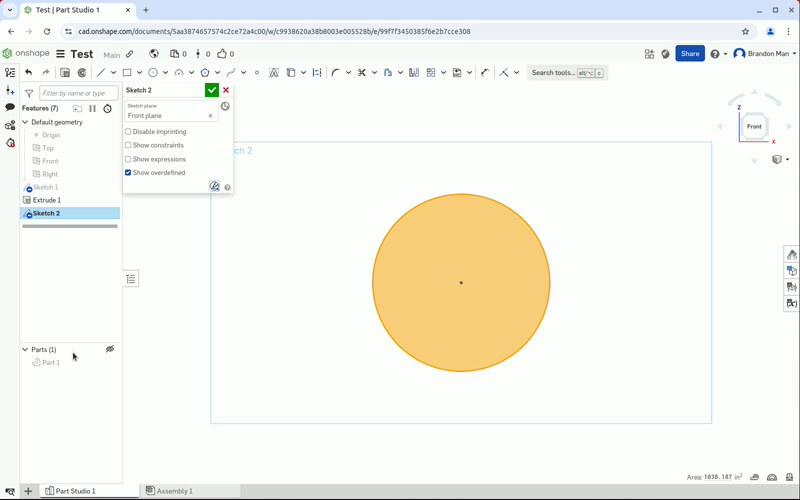
key(shift+e)
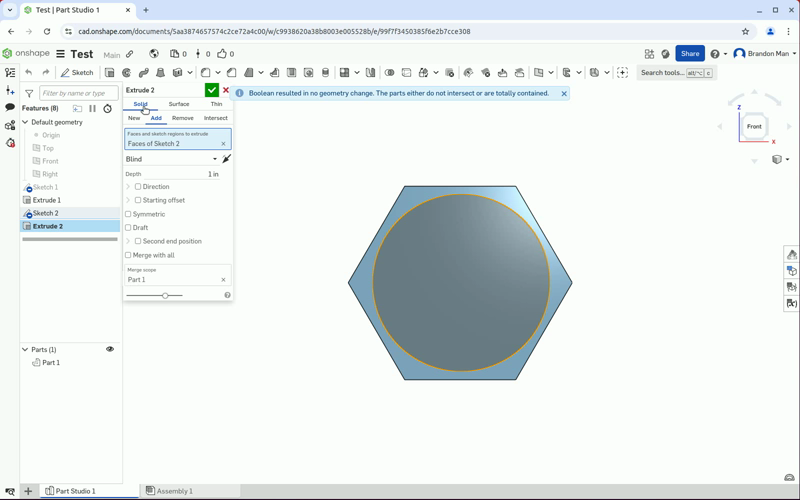
mouse_move(143, 106)
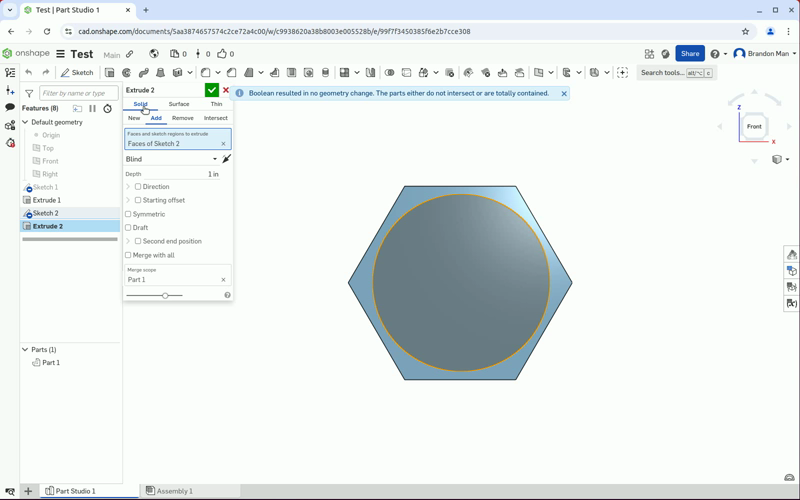
click(143, 106)
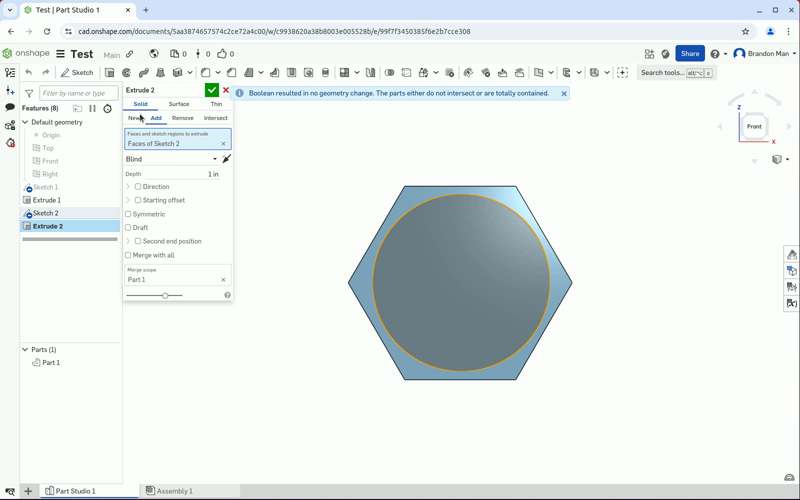
mouse_move(137, 120)
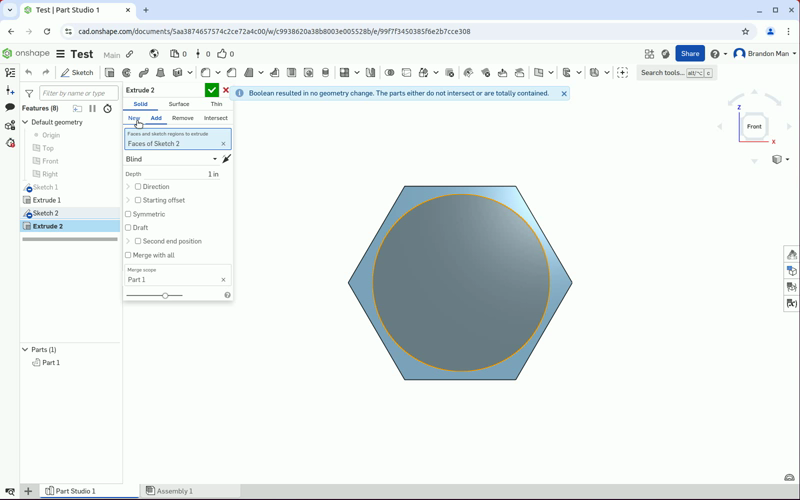
click(137, 120)
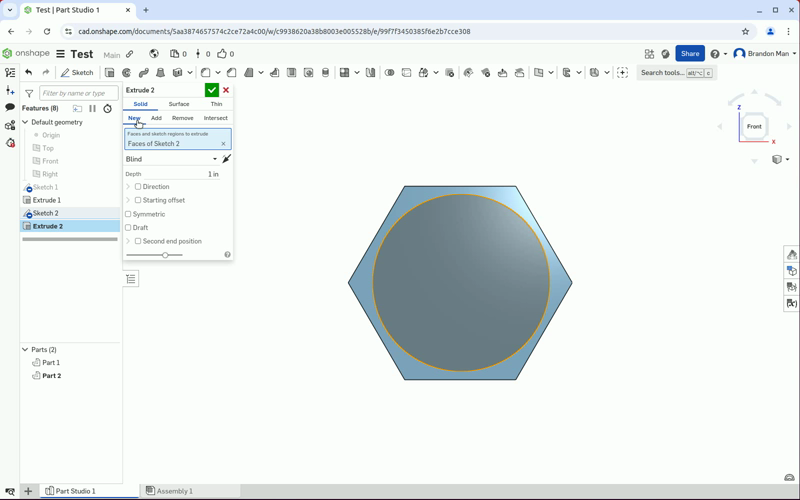
key(tab, 4)
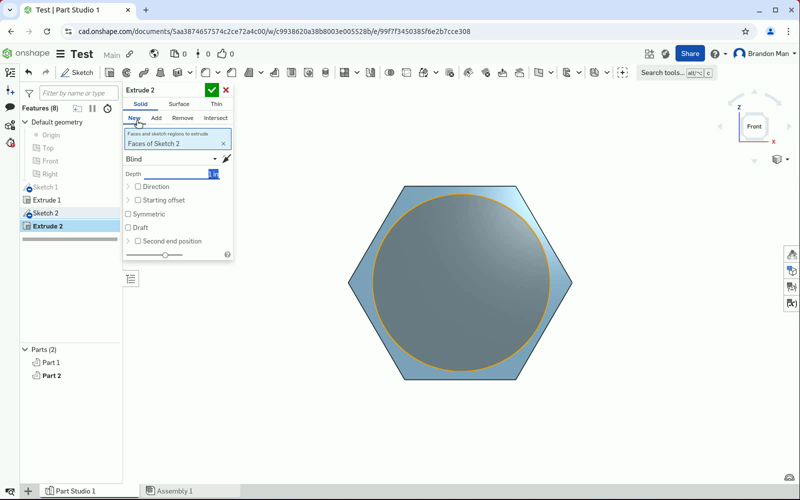
text(-3.611)
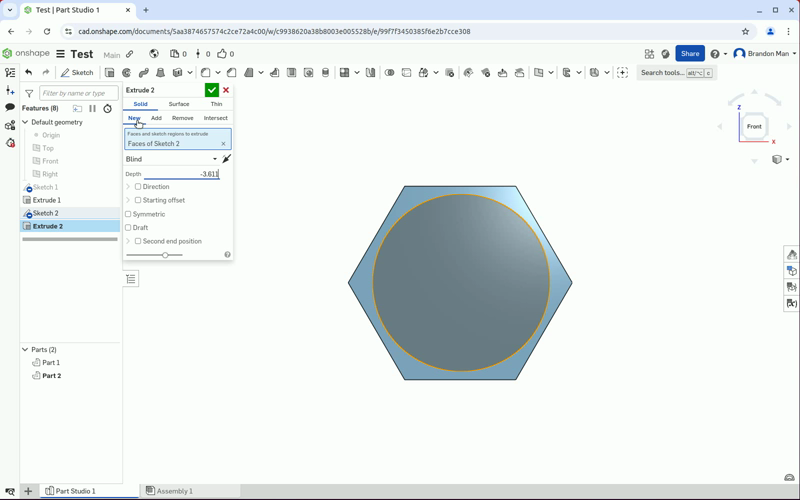
key(enter)
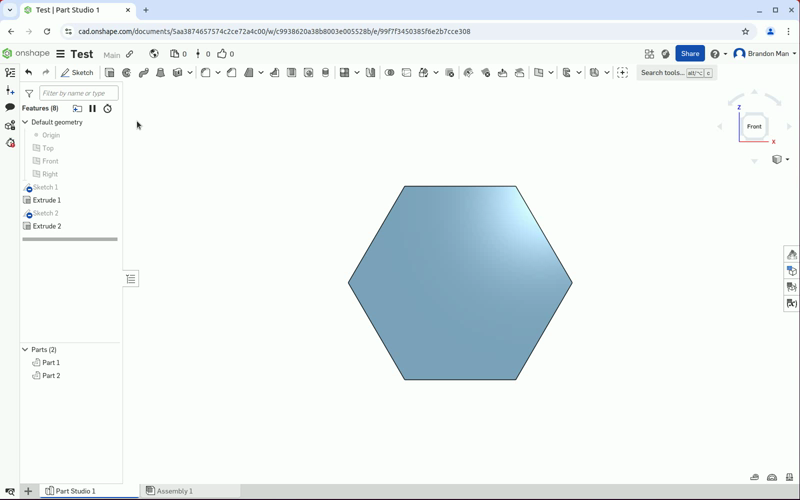
key(shift+h)
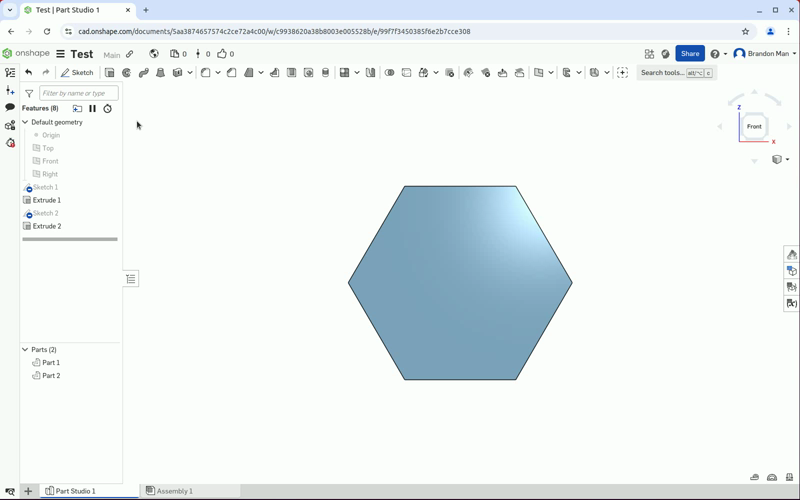
key(shift+h)
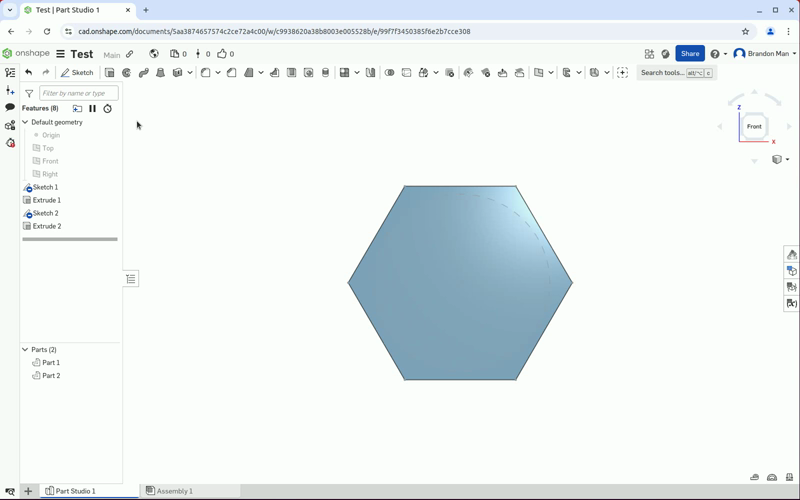
key(shift+7)
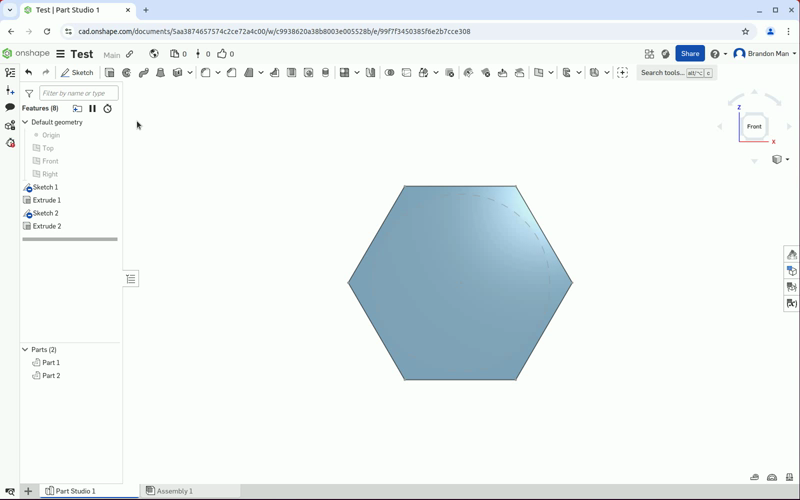
key(left, 2)
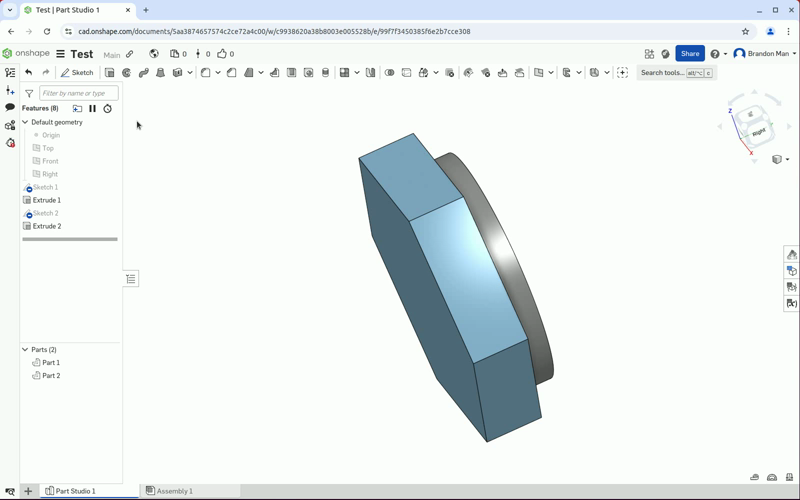
key(down, 2)
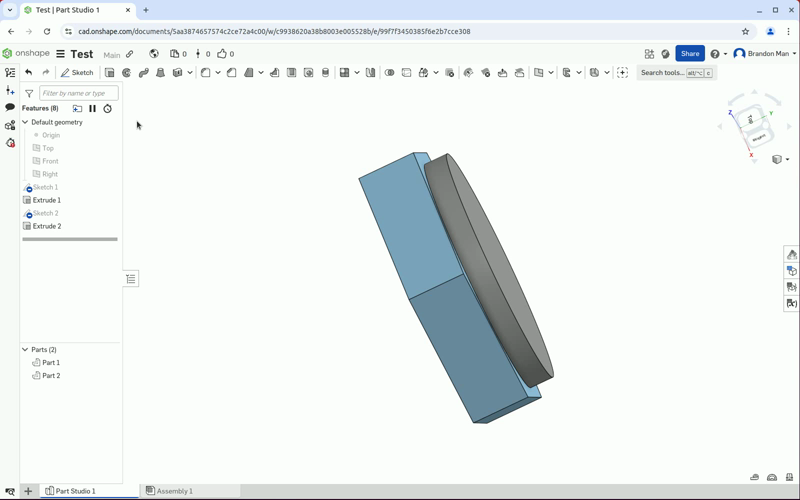
key(up, 2)
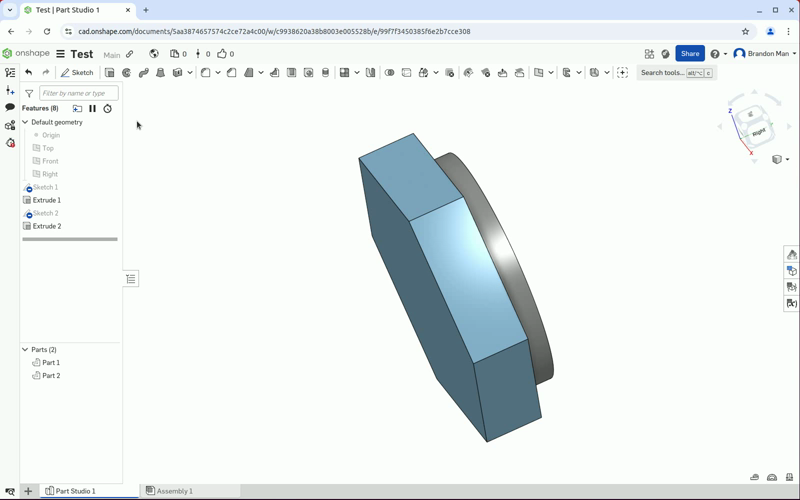
key(right, 2)
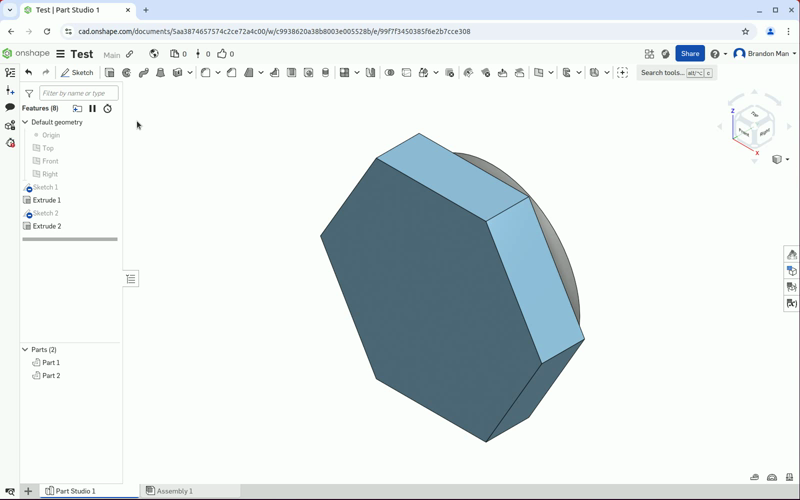
mouse_move(73, 189)
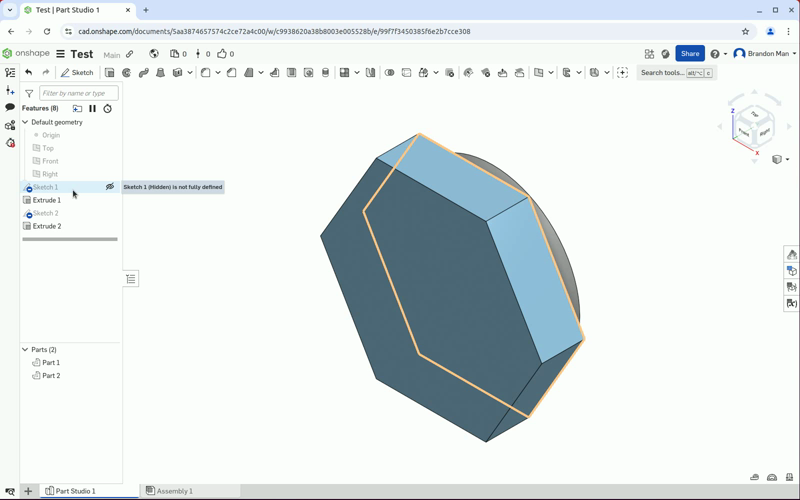
click(73, 189)